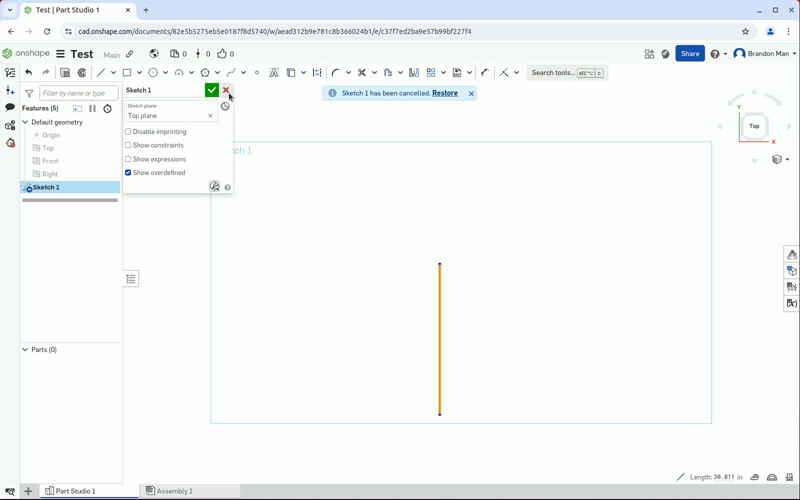
key(shift+h)
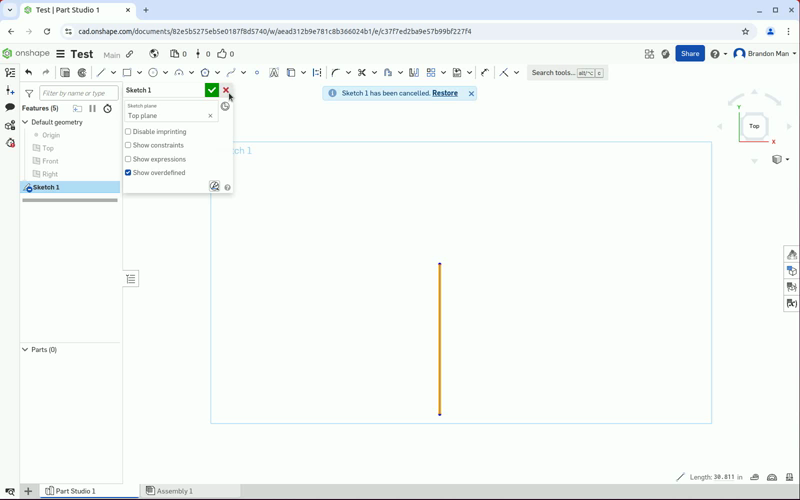
key(shift+s)
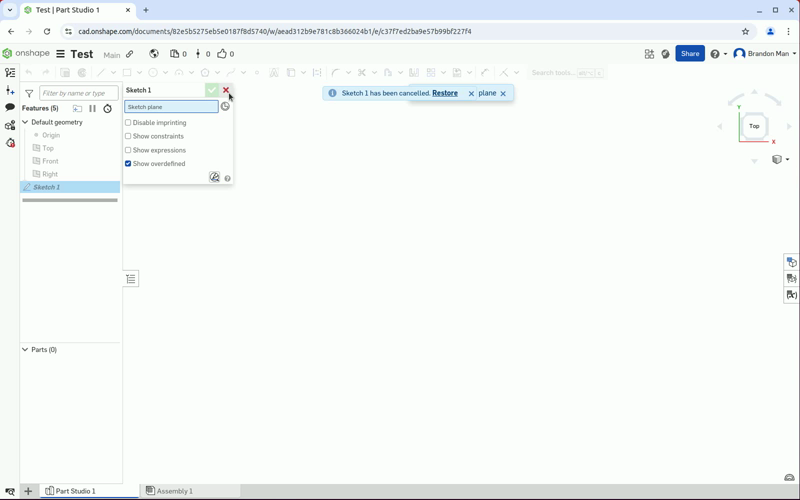
mouse_move(73, 150)
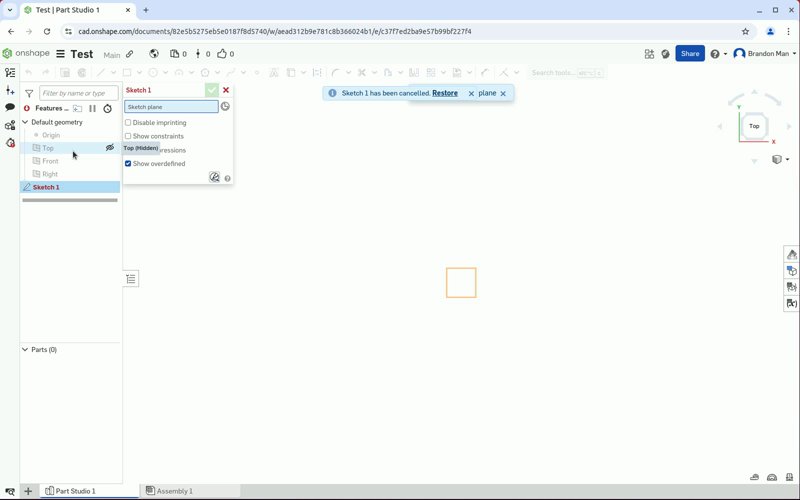
click(73, 150)
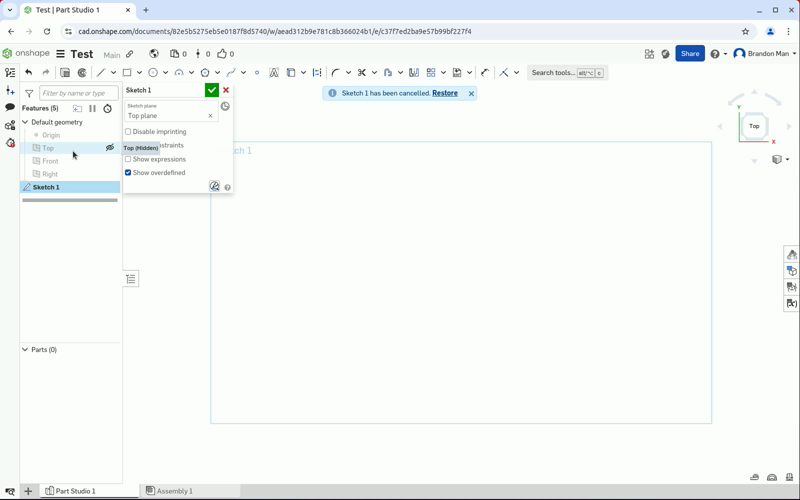
mouse_move(73, 352)
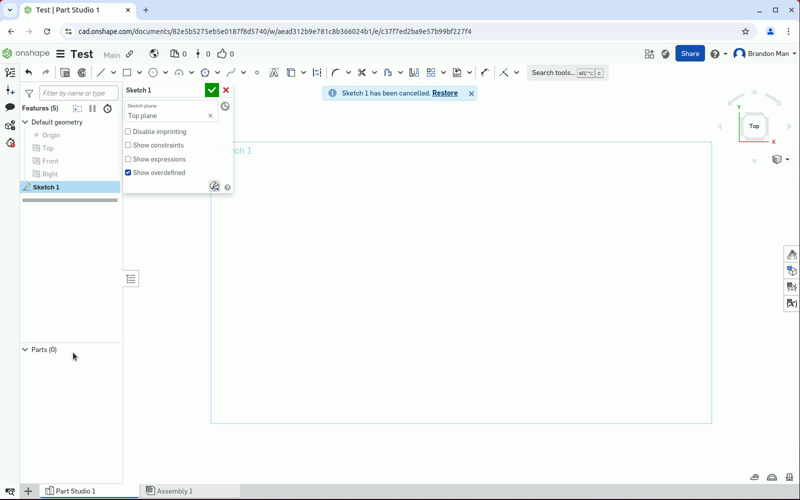
key(y)
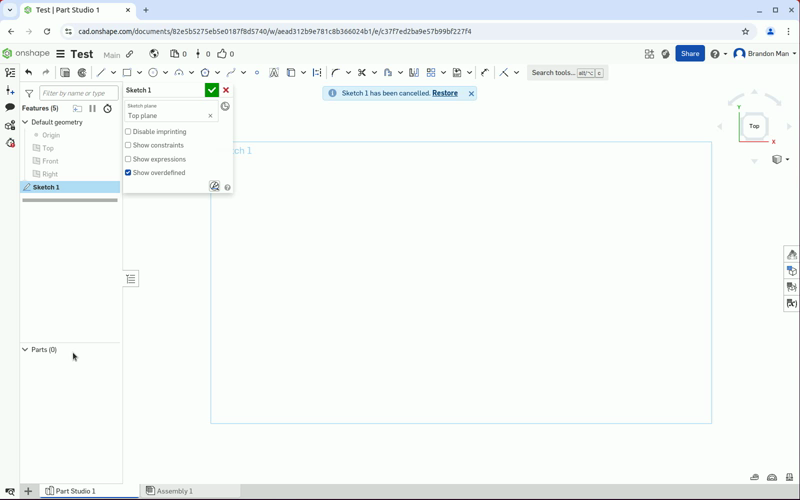
key(c)
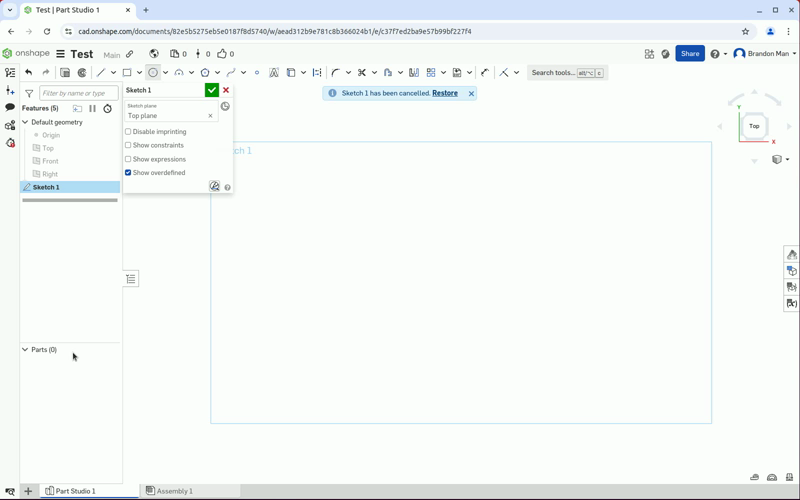
key_down(shift)
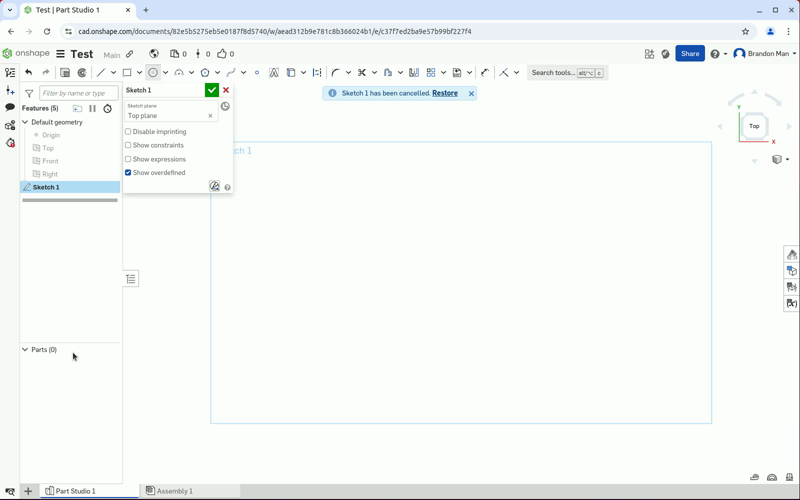
mouse_move(461, 282)
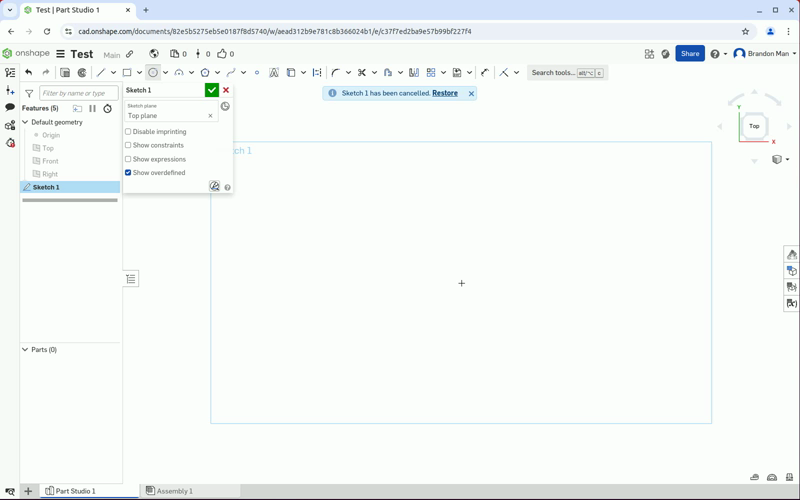
click(461, 282)
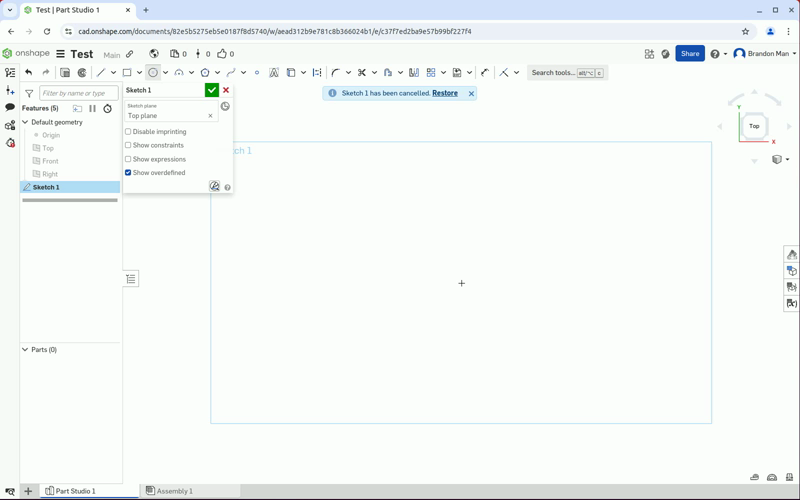
key_up(shift)
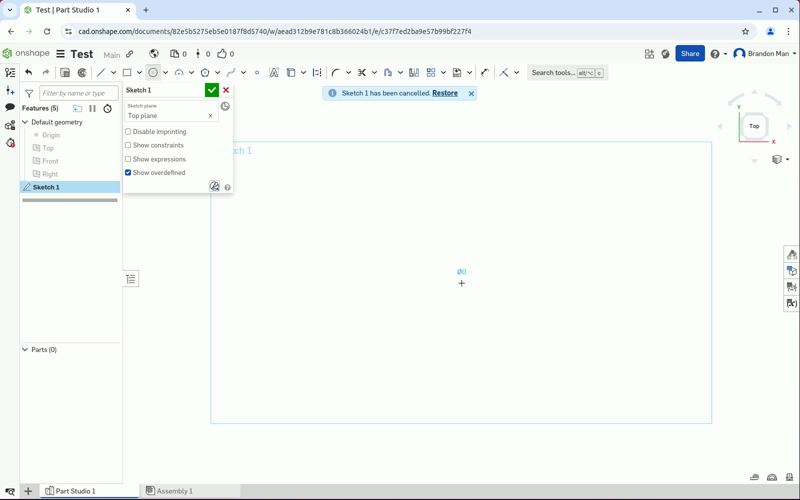
mouse_move(467, 282)
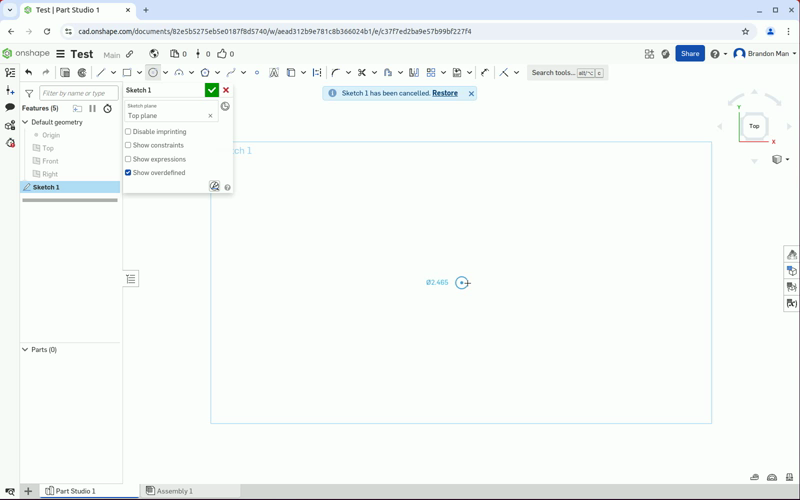
click(467, 282)
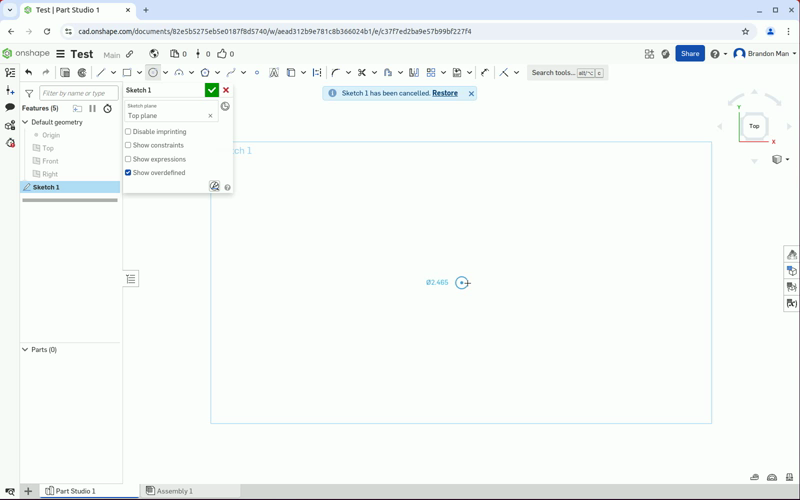
key(esc)
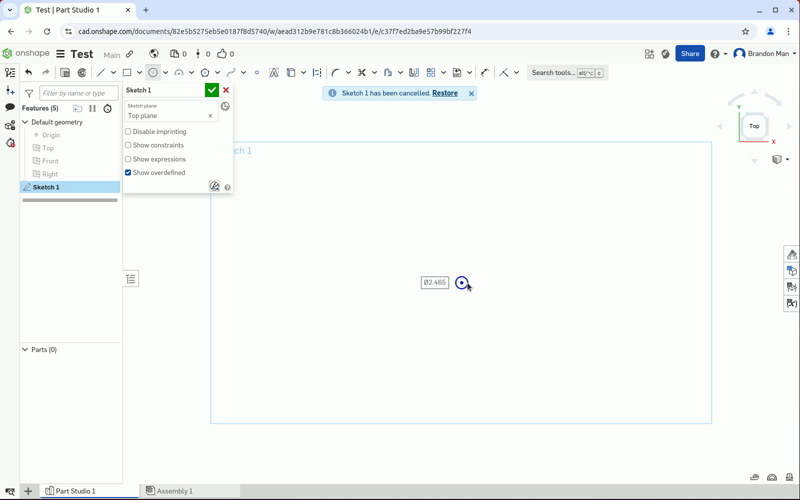
mouse_move(462, 283)
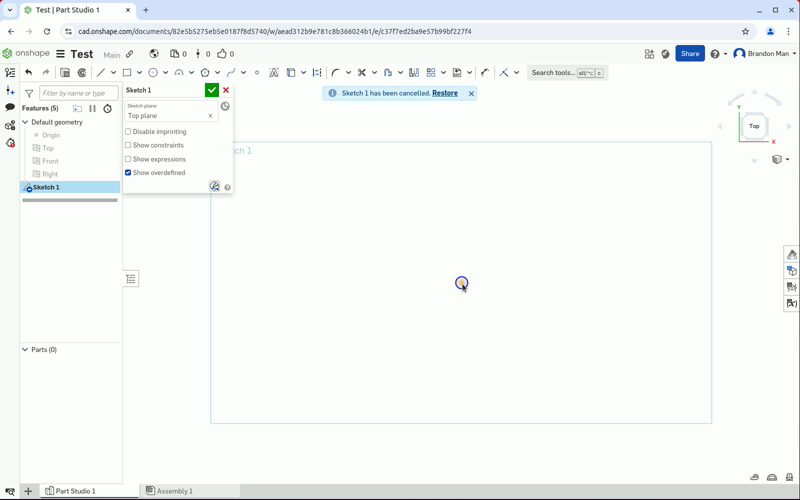
scroll(6)
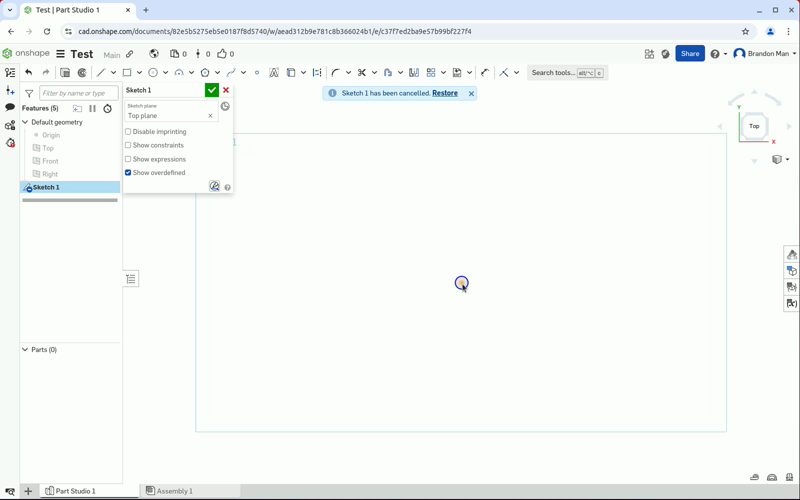
scroll(6)
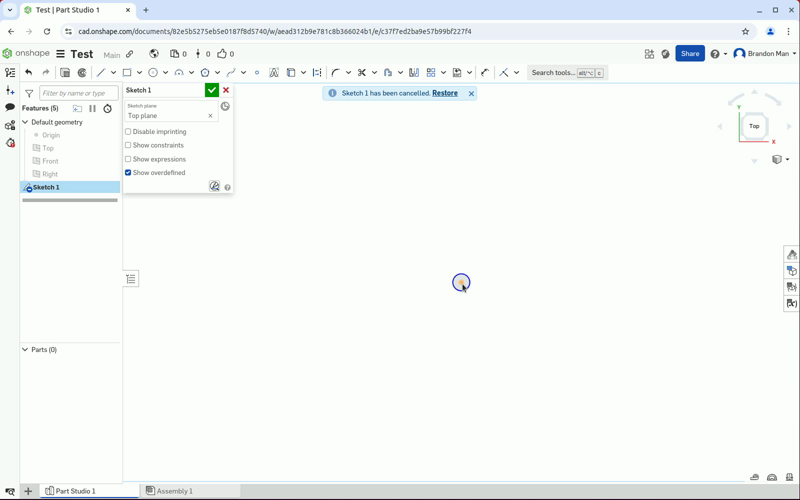
scroll(6)
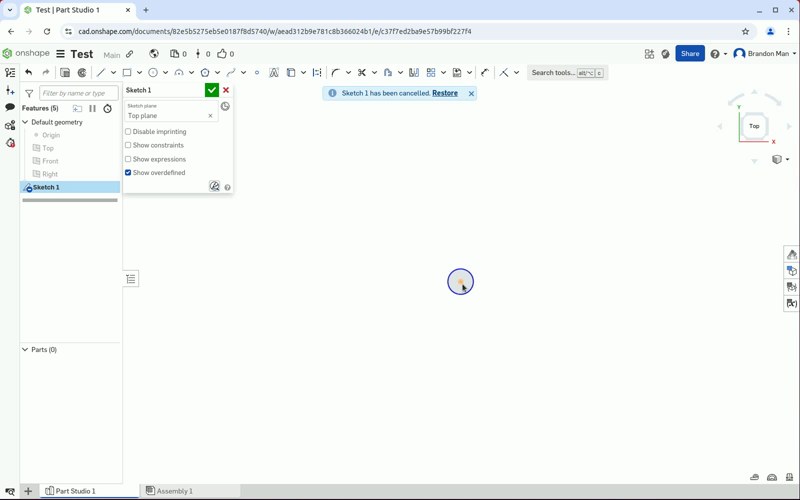
scroll(6)
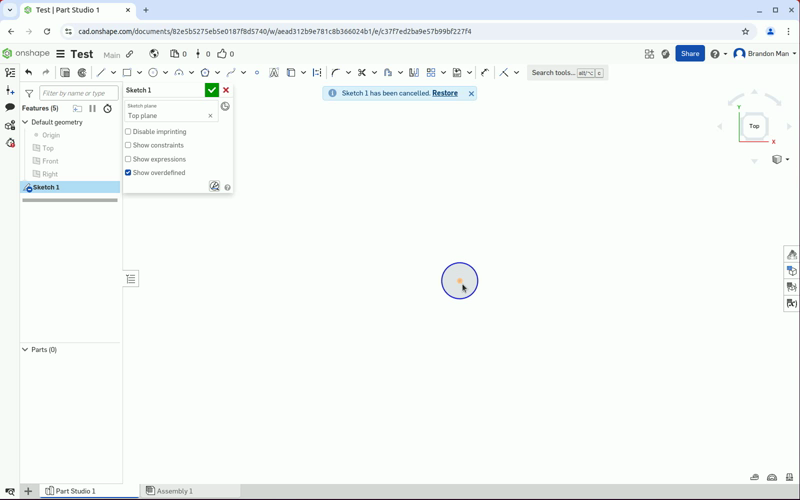
scroll(6)
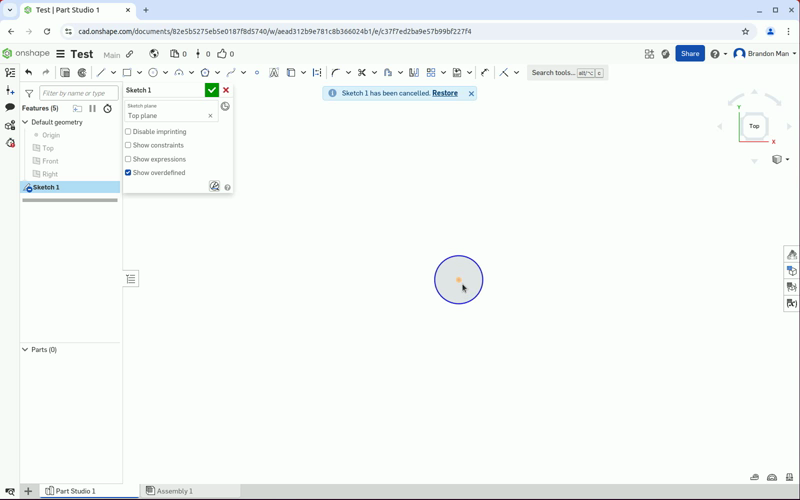
scroll(6)
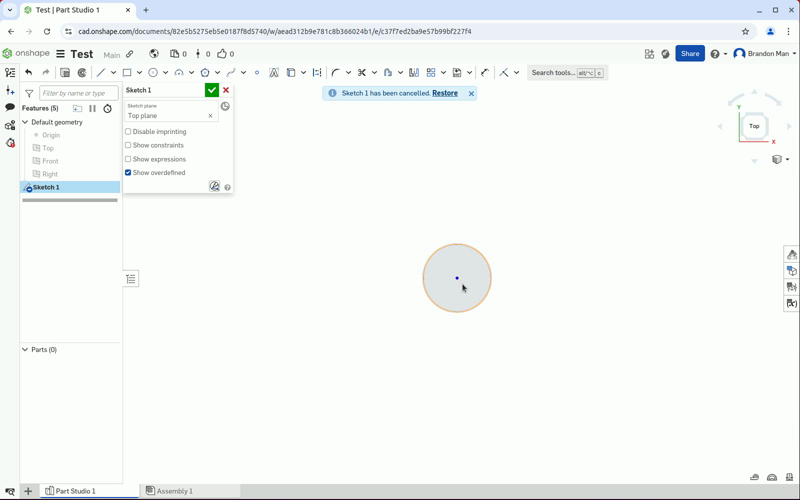
scroll(6)
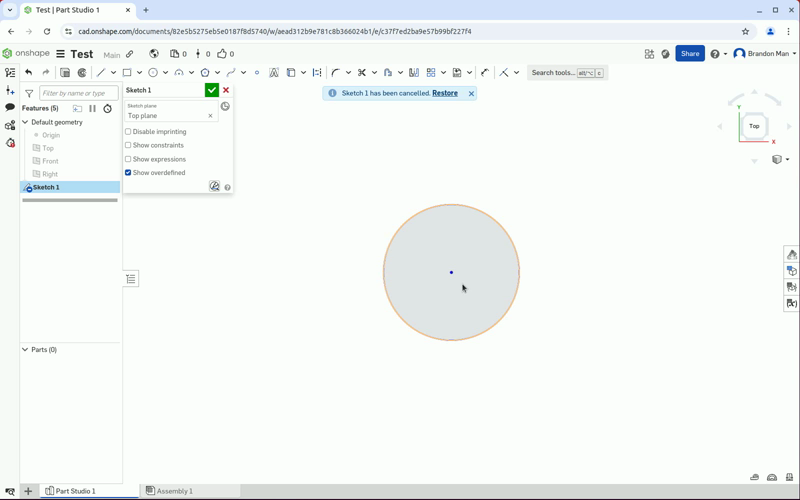
click(462, 283)
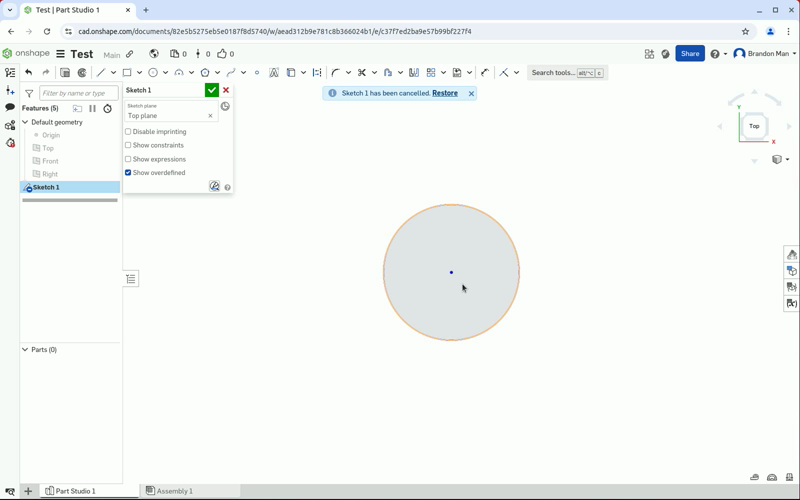
scroll(-6)
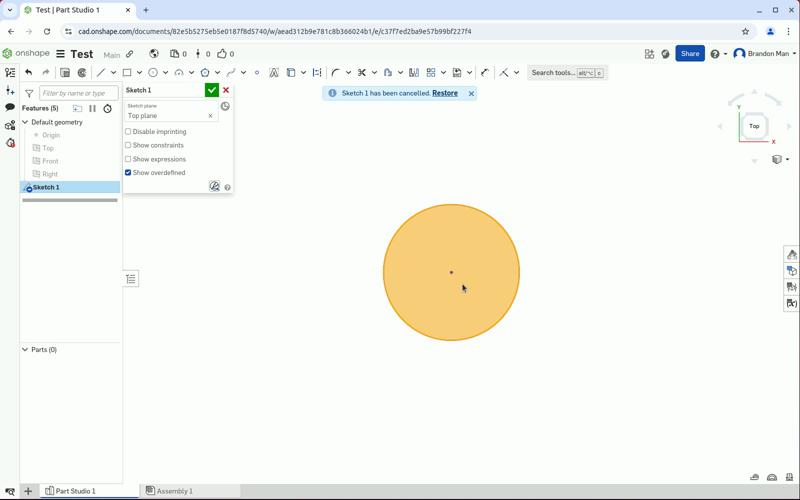
scroll(-6)
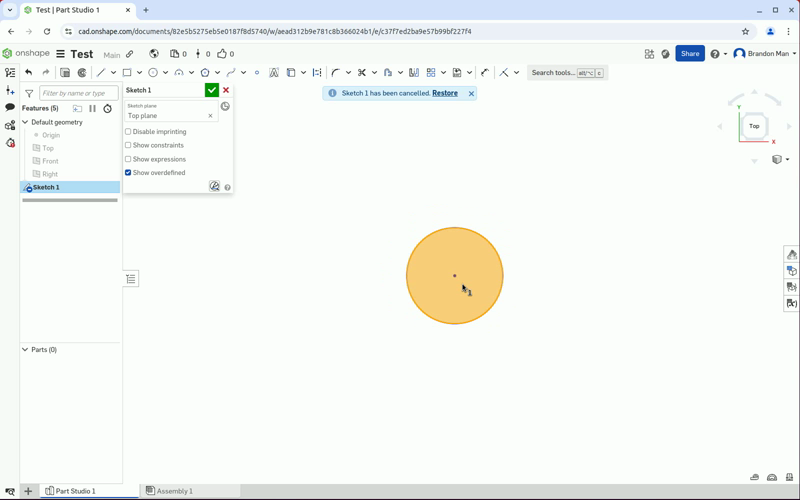
scroll(-6)
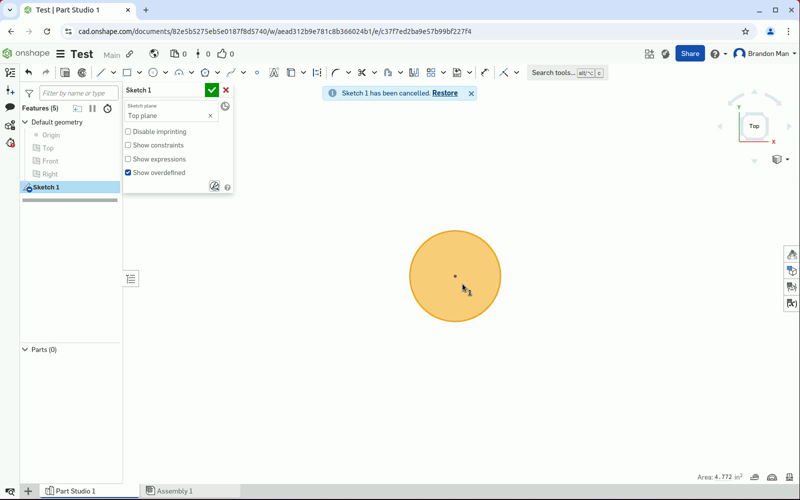
scroll(-6)
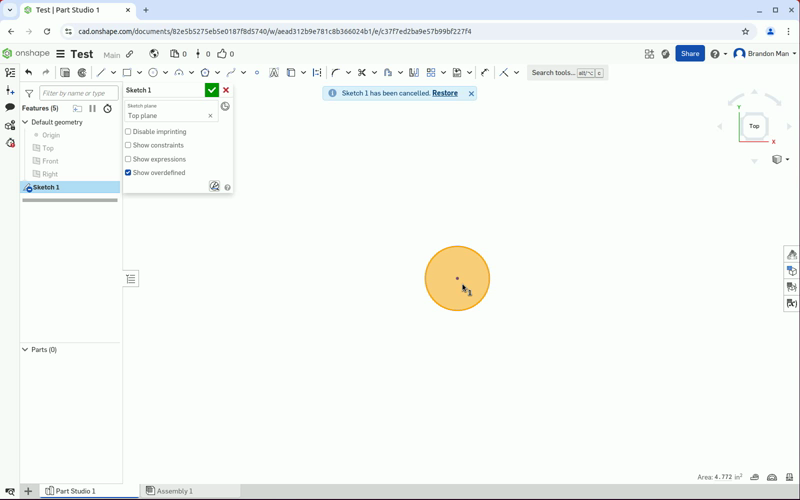
scroll(-6)
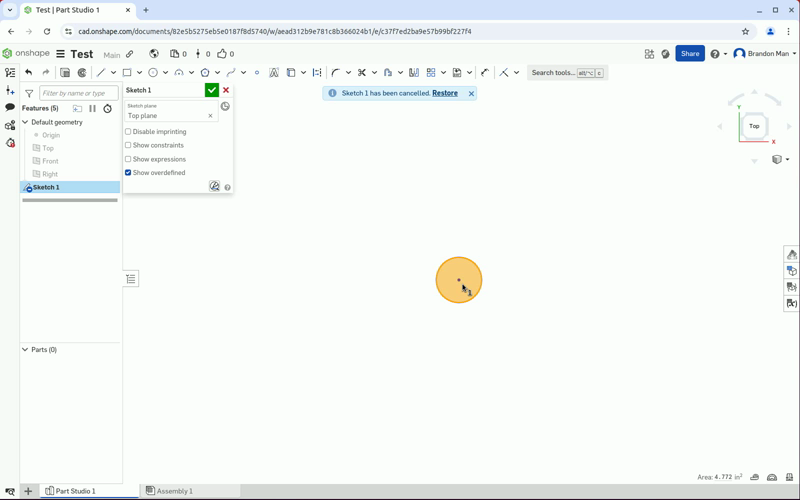
scroll(-6)
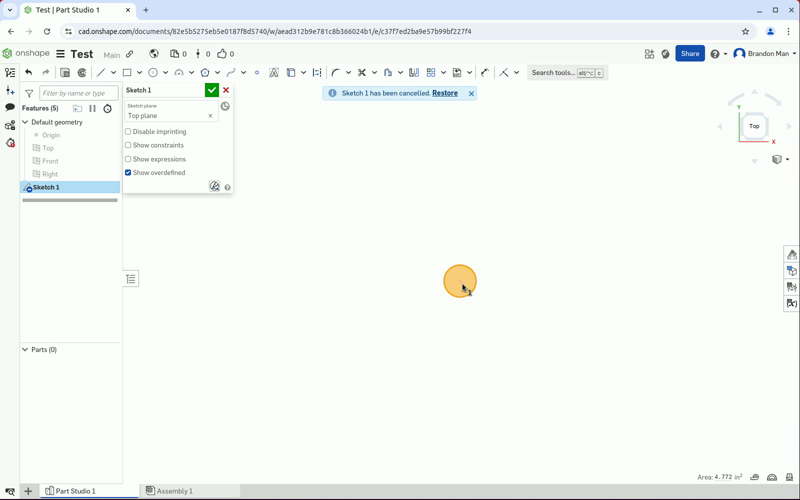
scroll(-6)
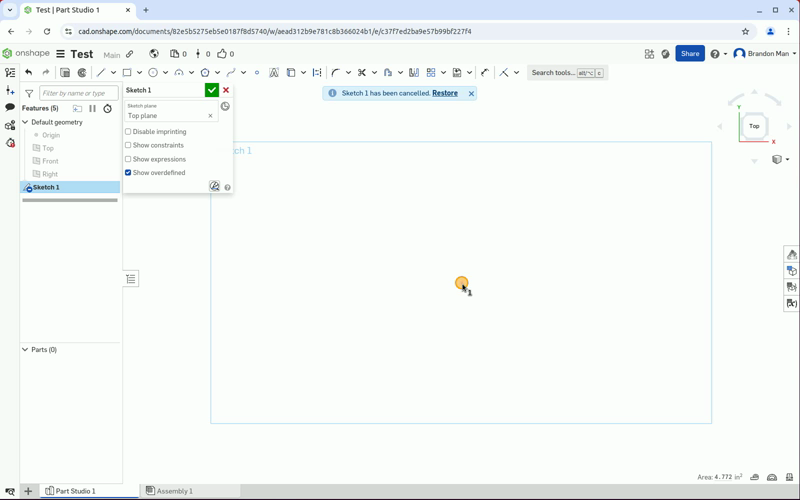
mouse_move(73, 352)
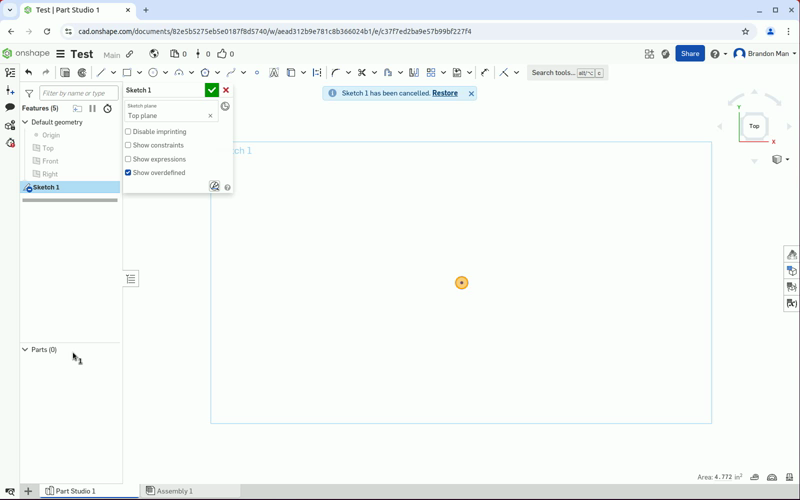
key(shift+y)
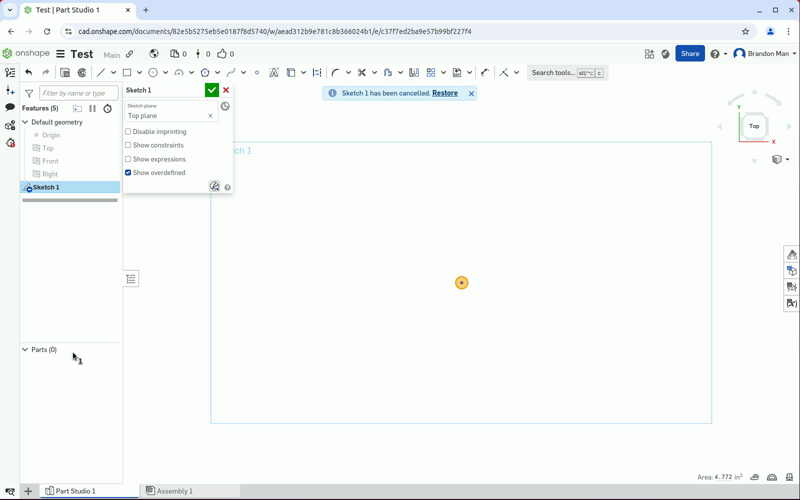
key(shift+e)
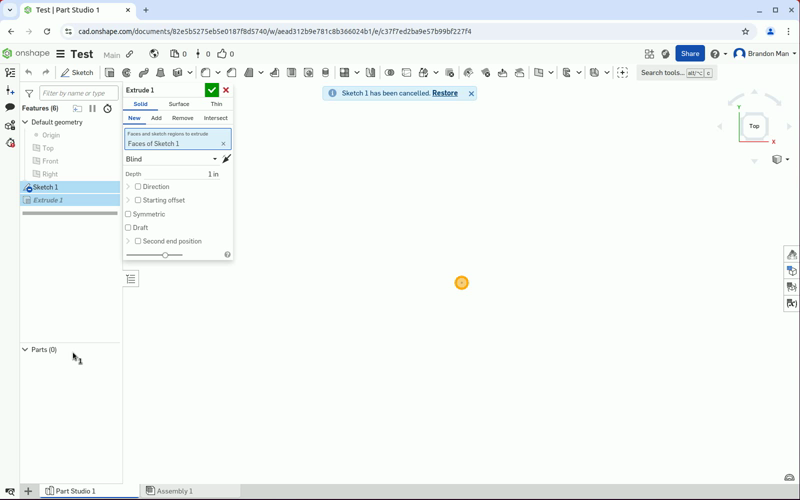
mouse_move(143, 106)
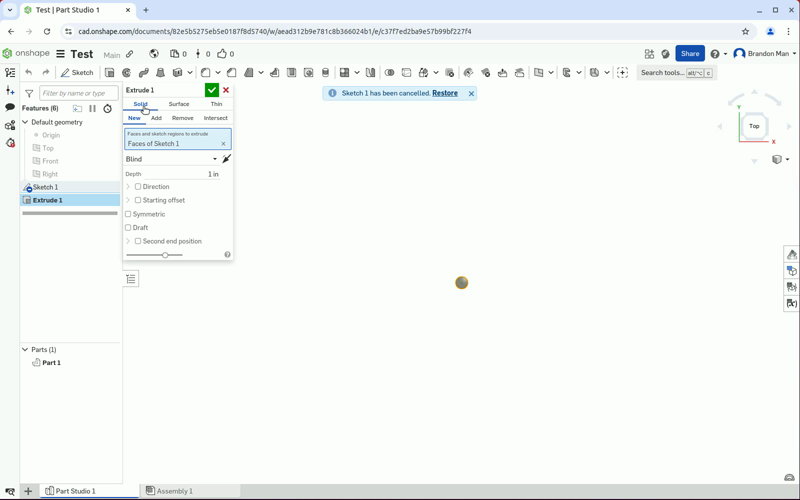
click(143, 106)
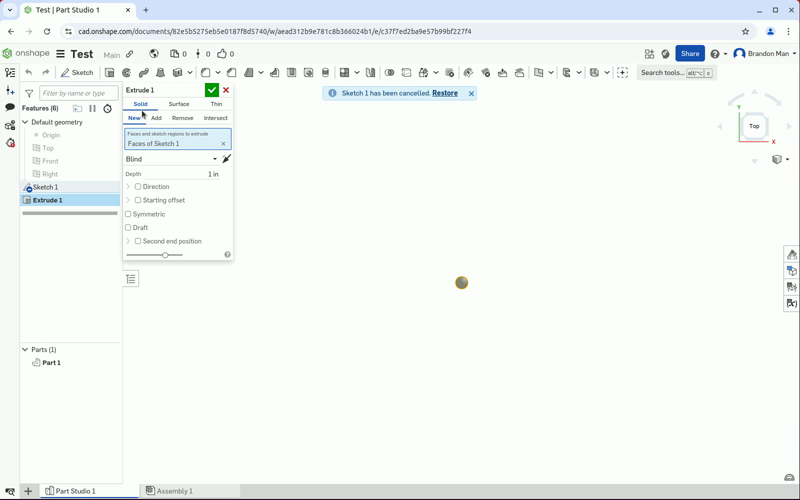
mouse_move(137, 120)
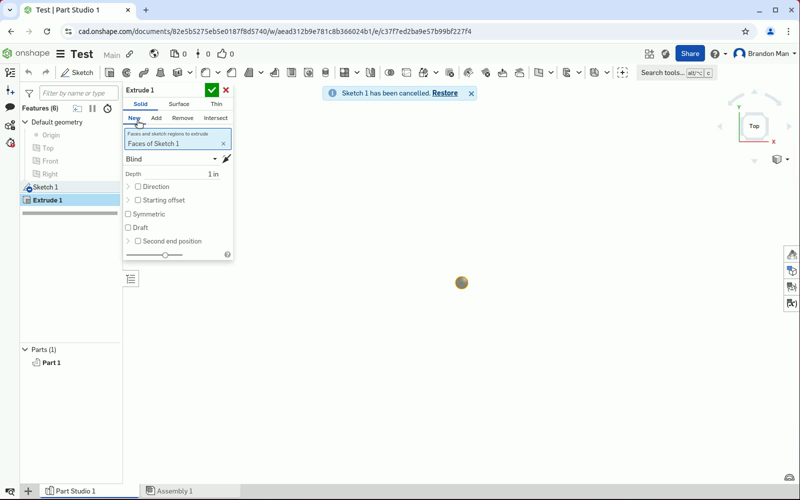
click(137, 120)
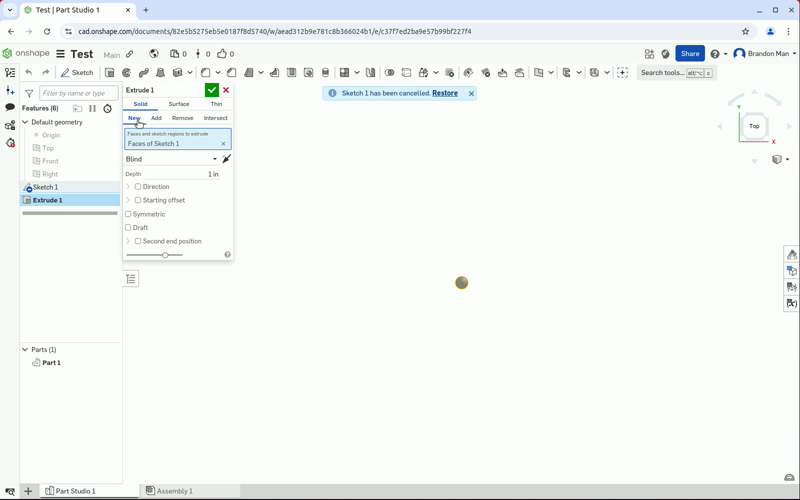
key(tab, 4)
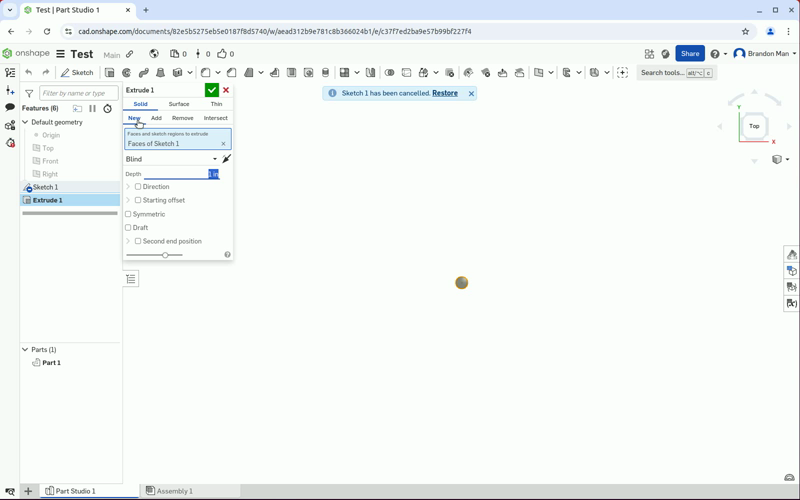
text(14.924)
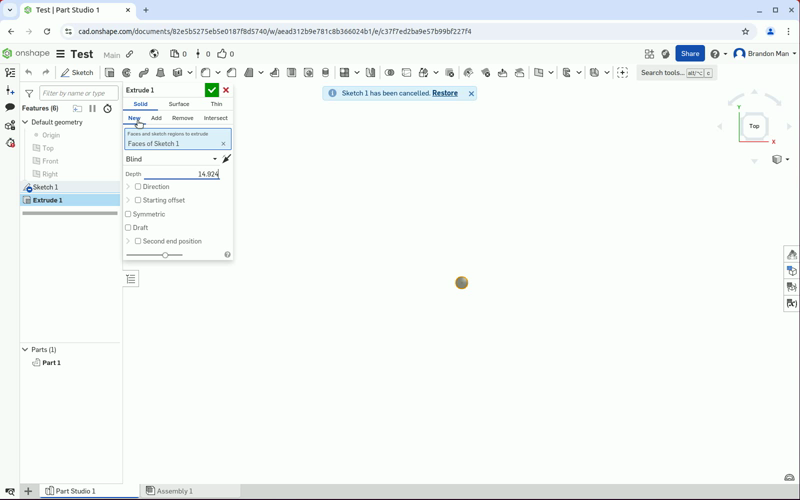
key(enter)
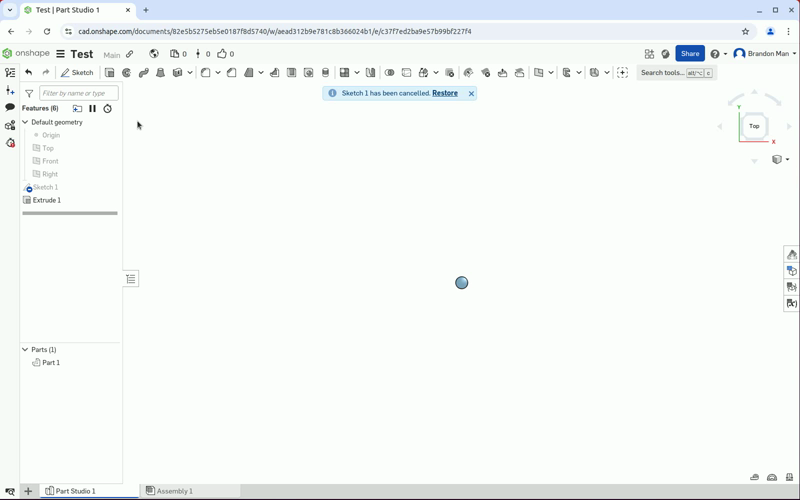
key(shift+h)
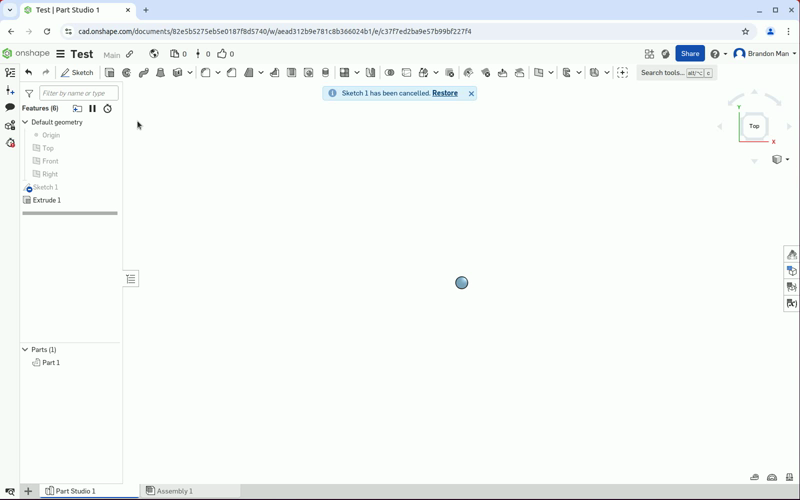
key(shift+h)
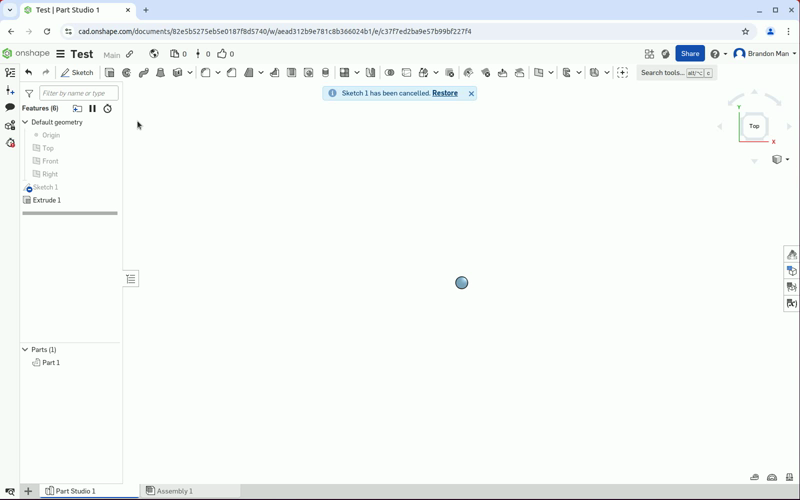
mouse_move(73, 189)
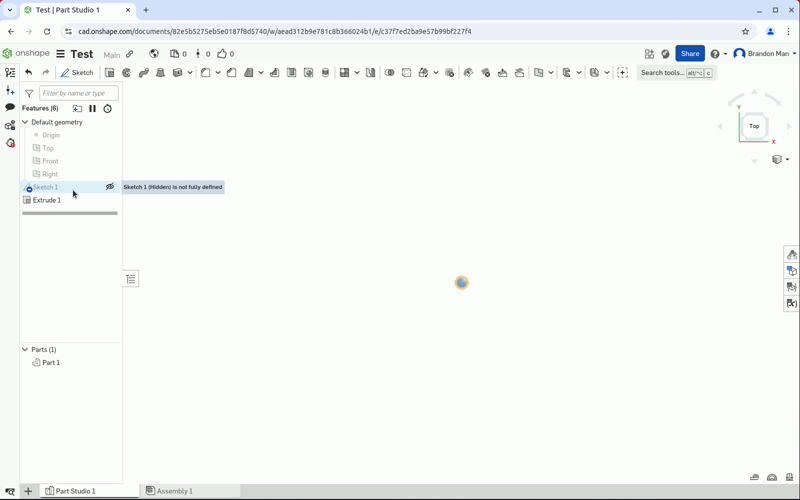
click(73, 189)
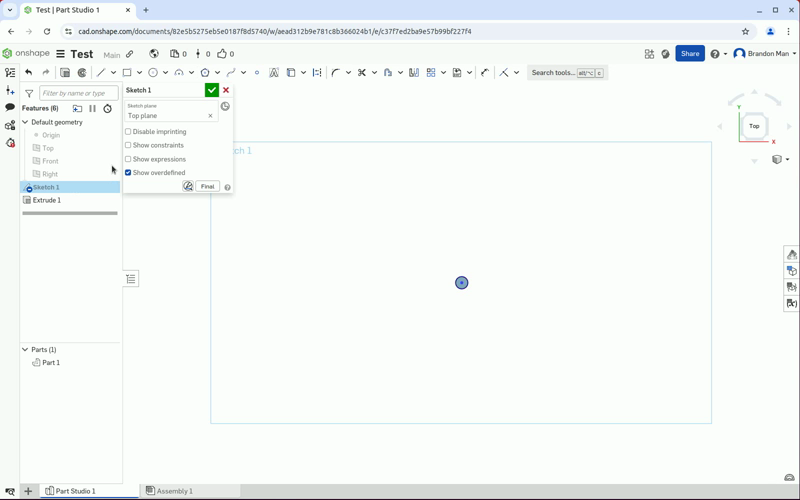
mouse_move(229, 92)
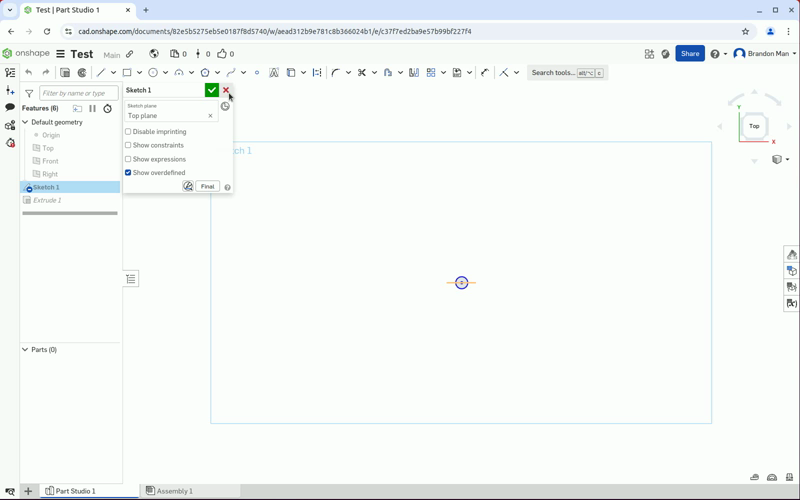
click(229, 92)
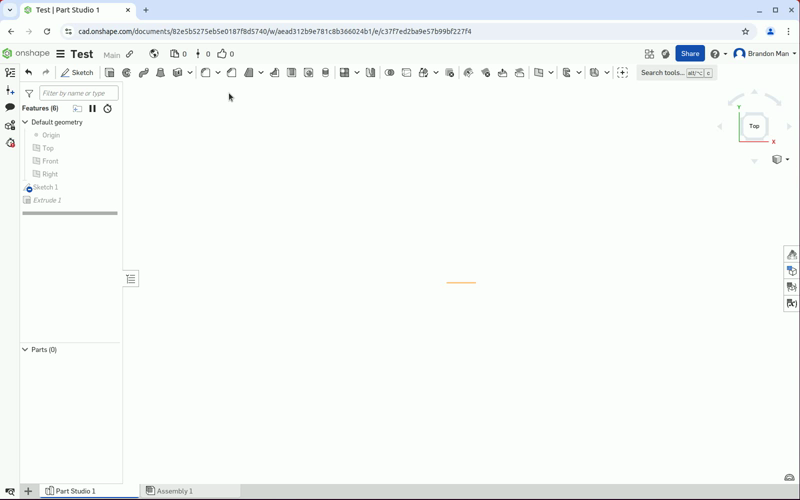
mouse_move(73, 352)
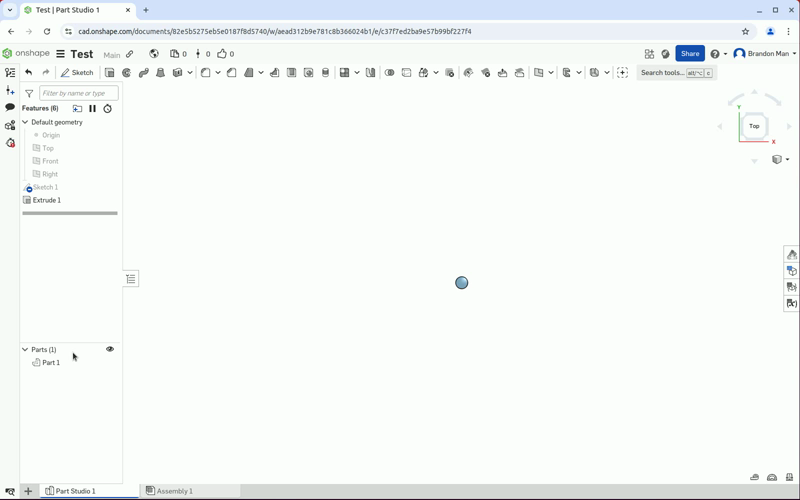
key(y)
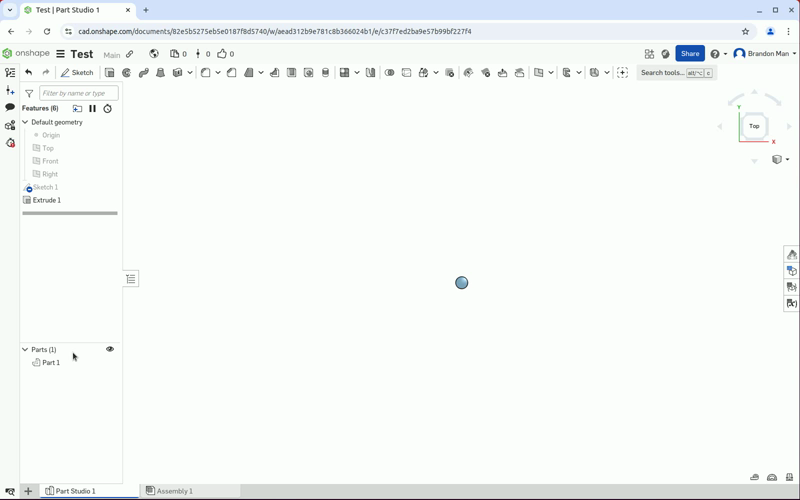
key(shift+p)
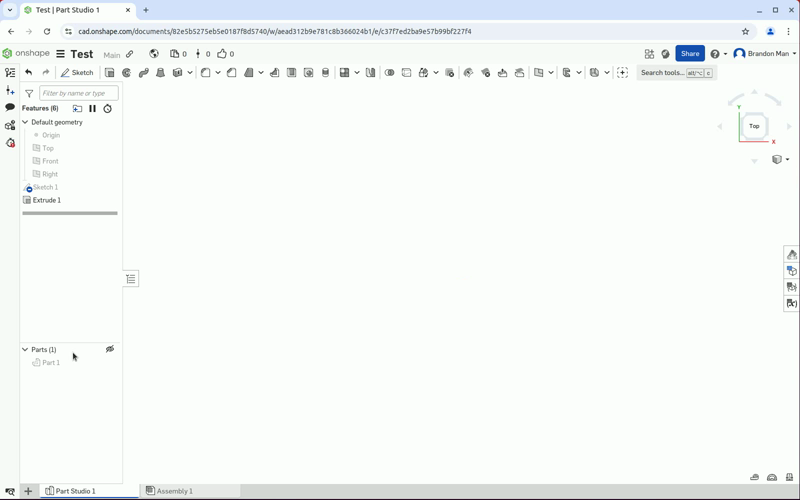
key(space)
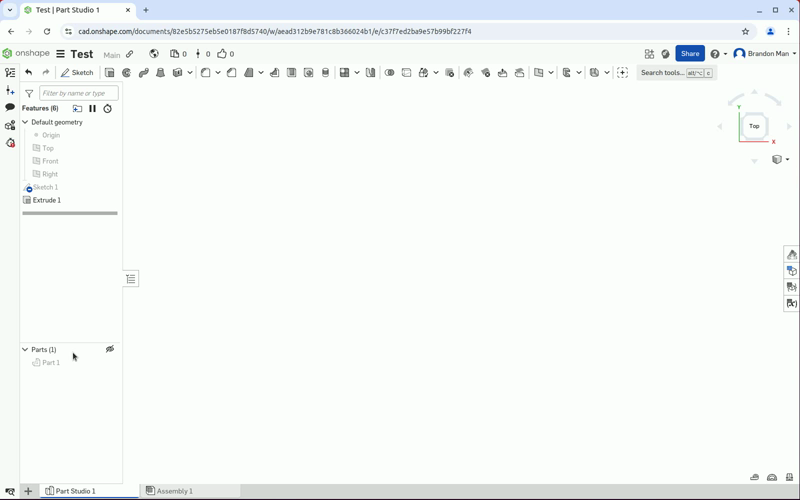
key_down(shift)
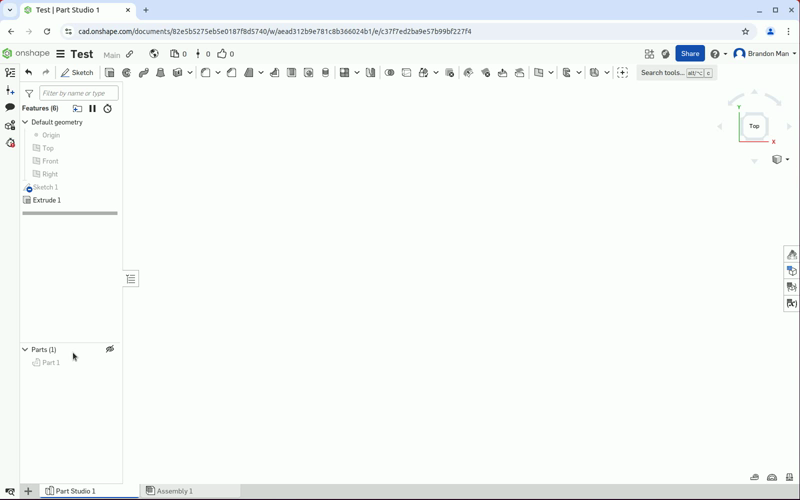
key(up)
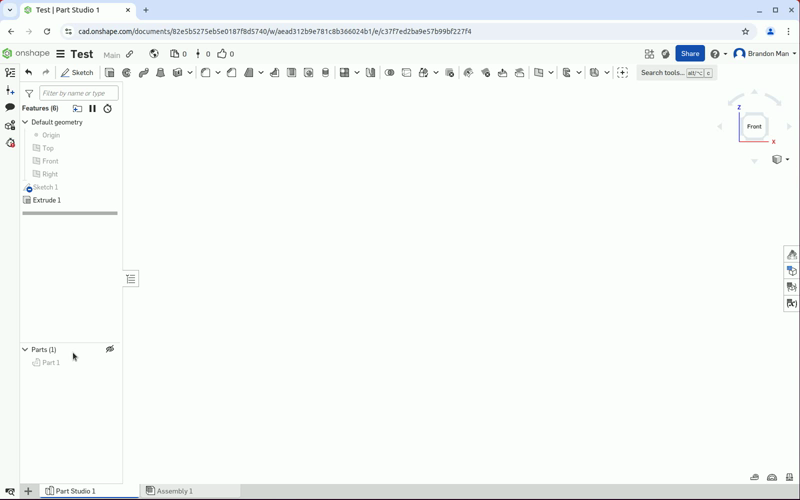
key_up(shift)
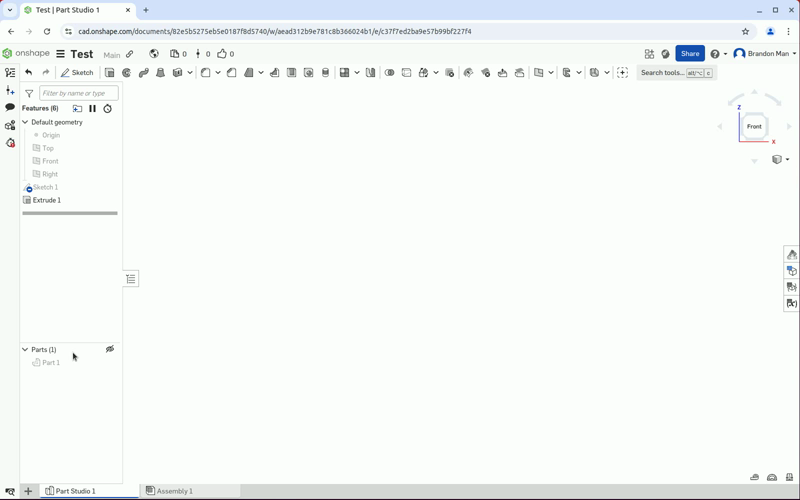
key(space)
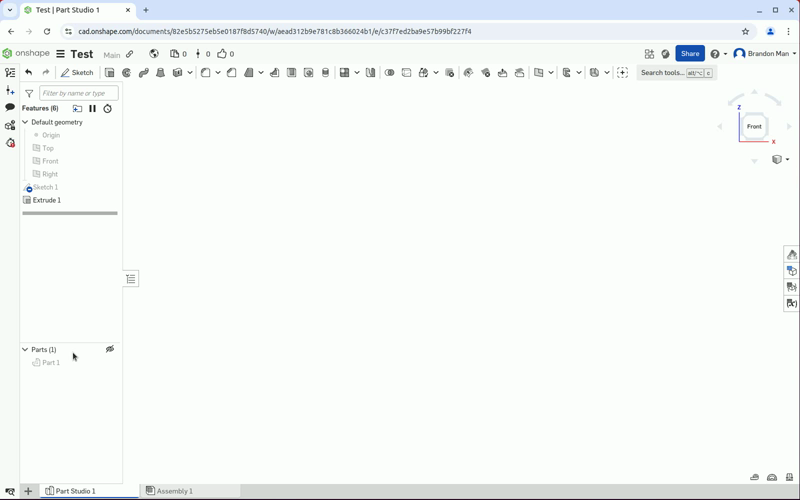
key_down(shift)
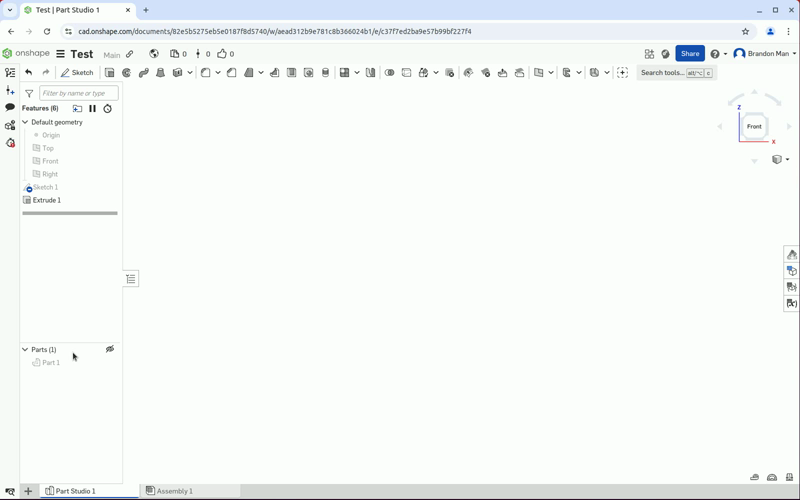
key(left)
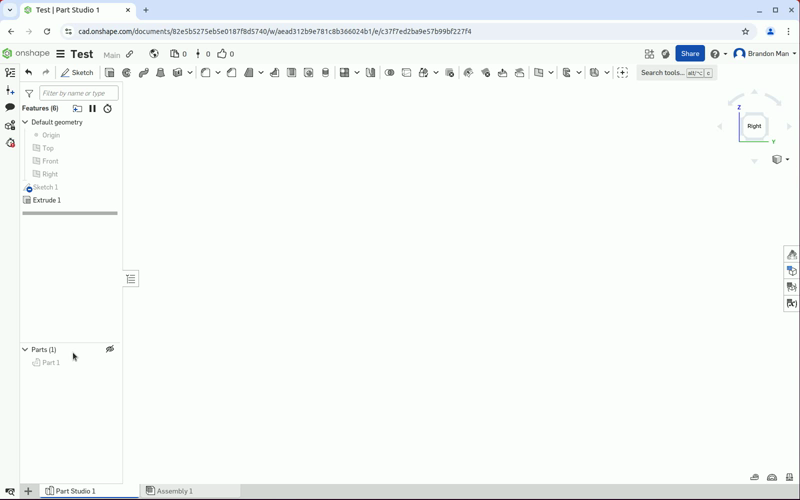
key_up(shift)
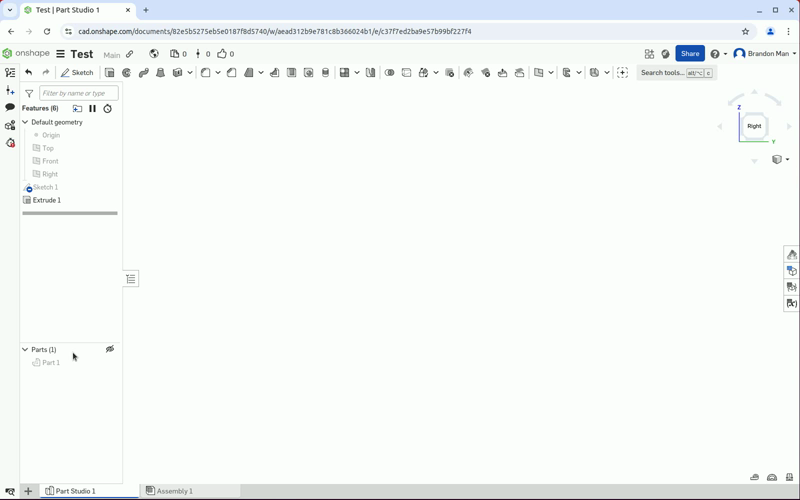
mouse_move(73, 352)
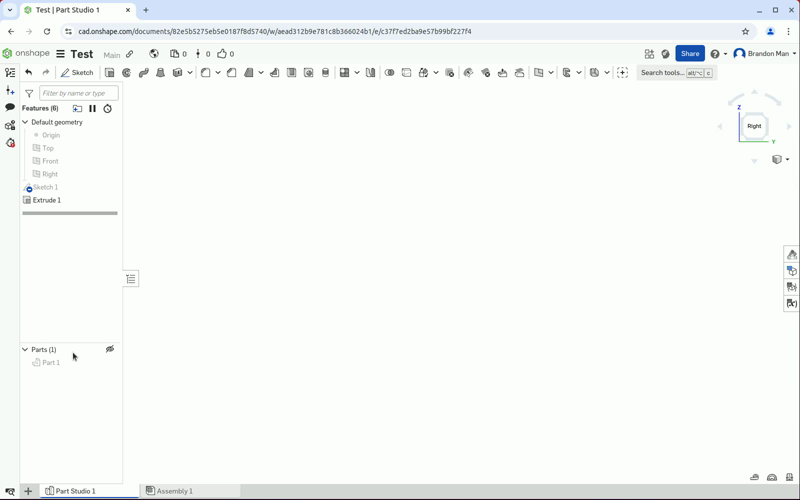
key(shift+y)
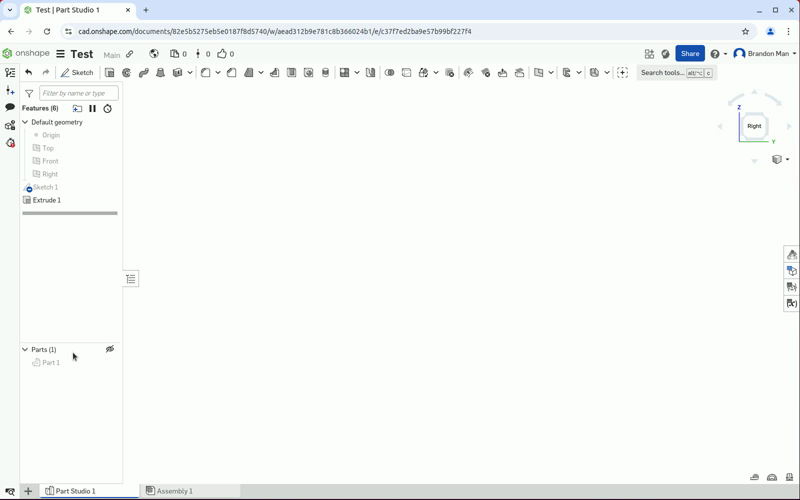
key(shift+s)
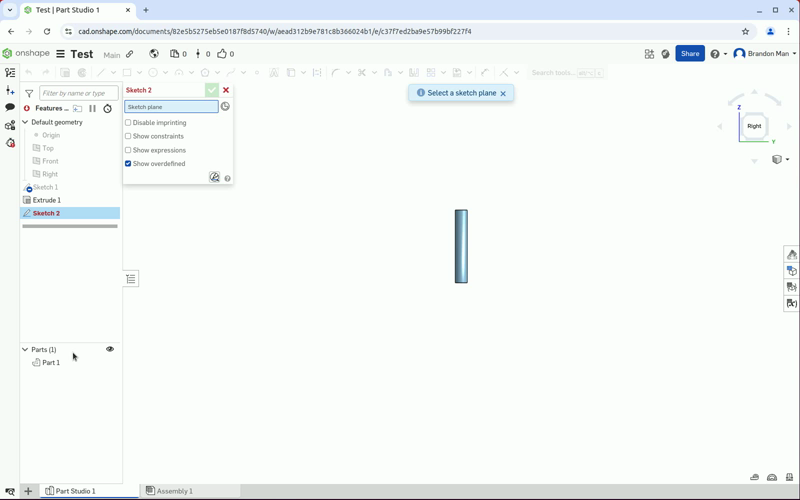
mouse_move(73, 176)
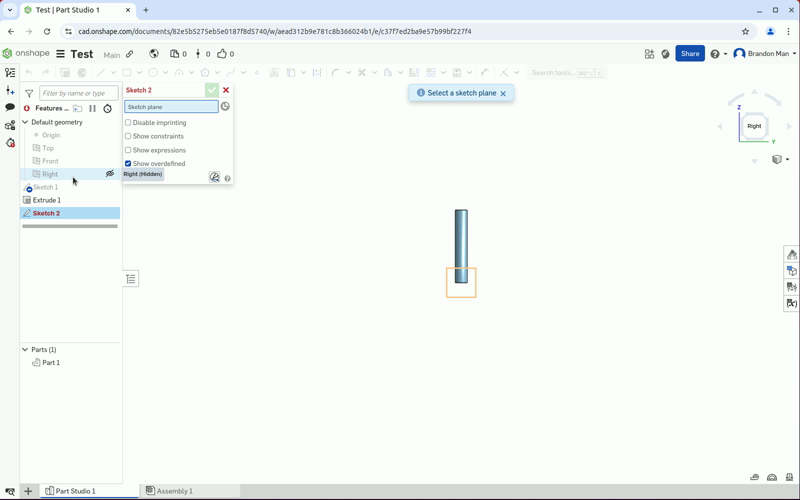
click(73, 176)
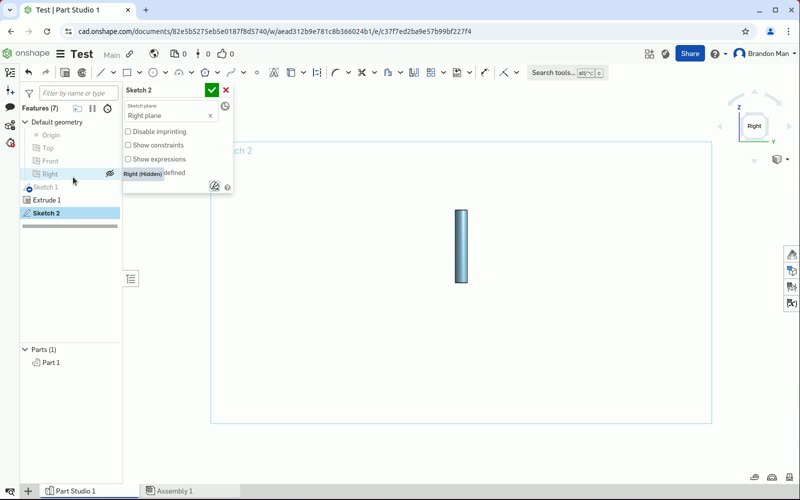
mouse_move(73, 352)
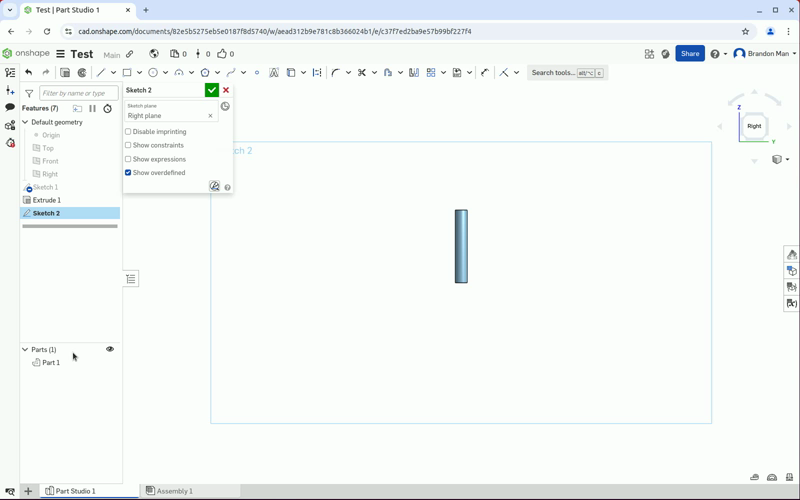
key(y)
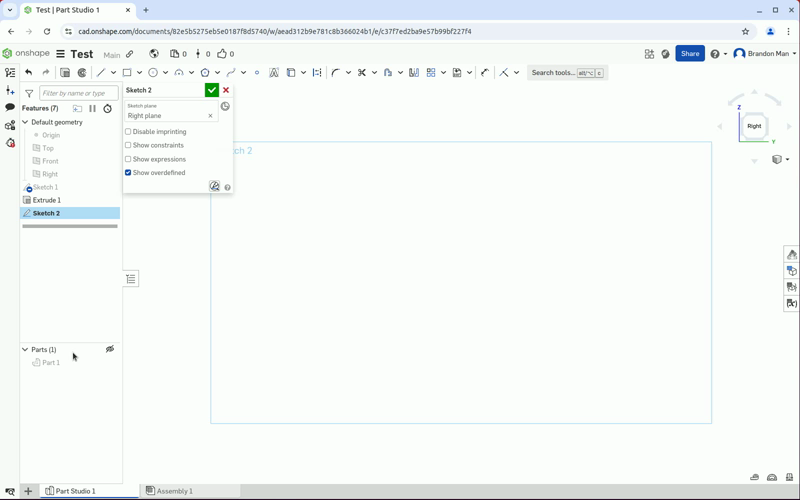
key(l)
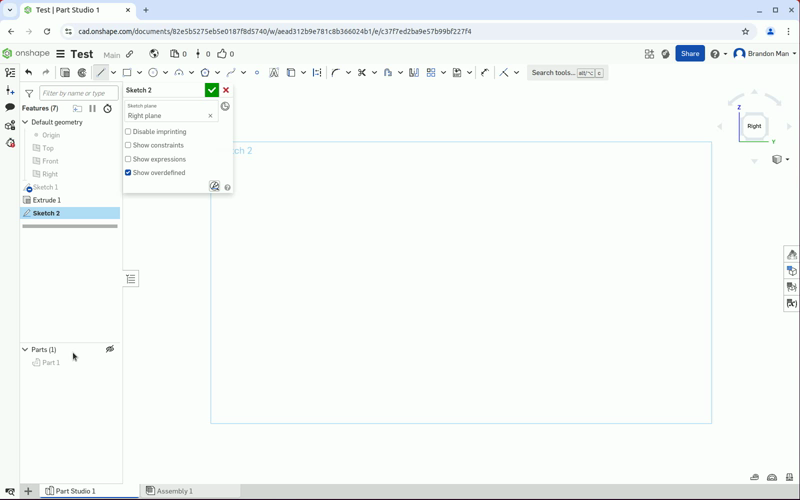
key_down(shift)
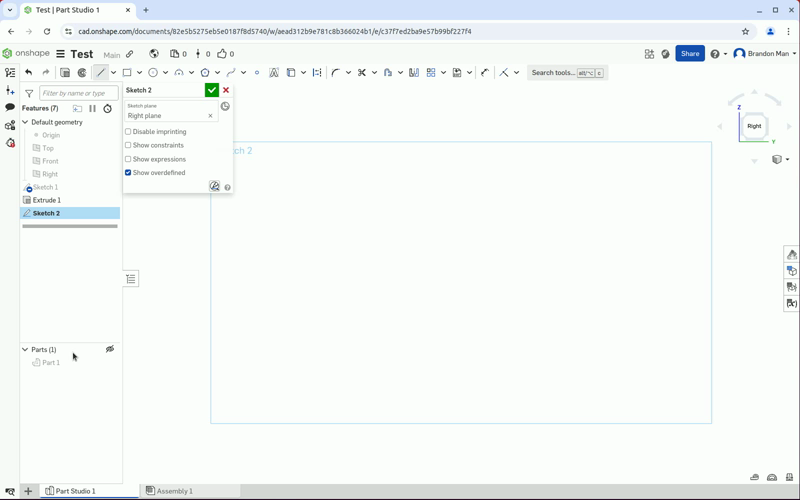
mouse_move(460, 211)
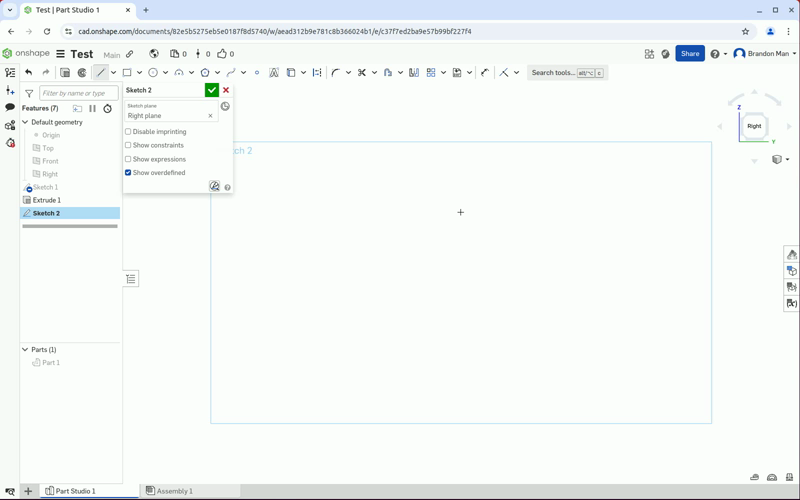
click(460, 211)
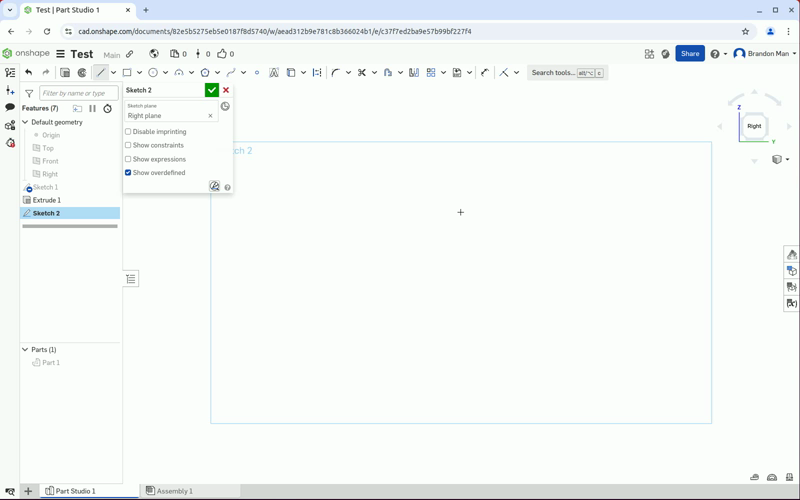
key_up(shift)
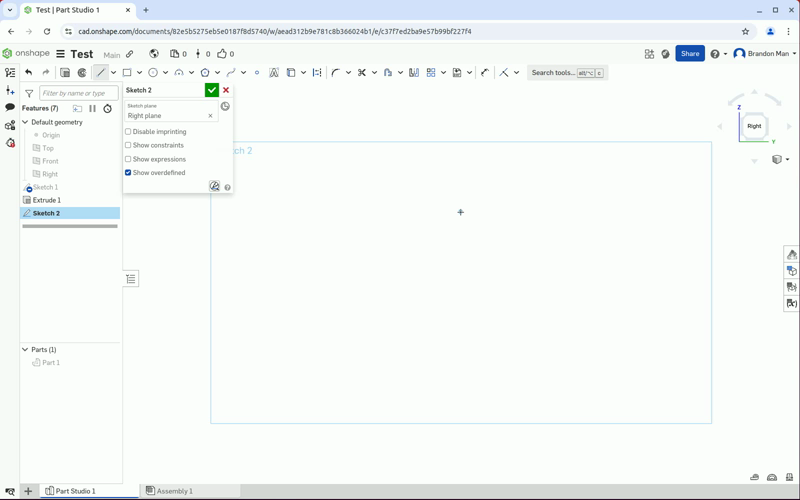
key_down(shift)
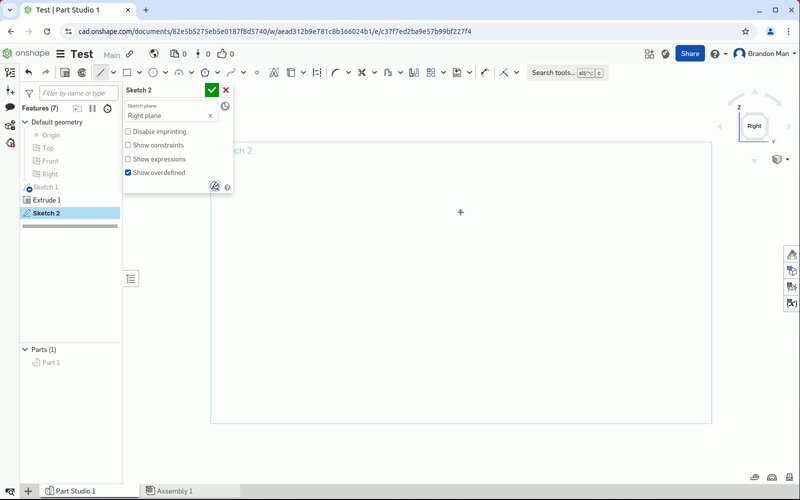
mouse_move(490, 211)
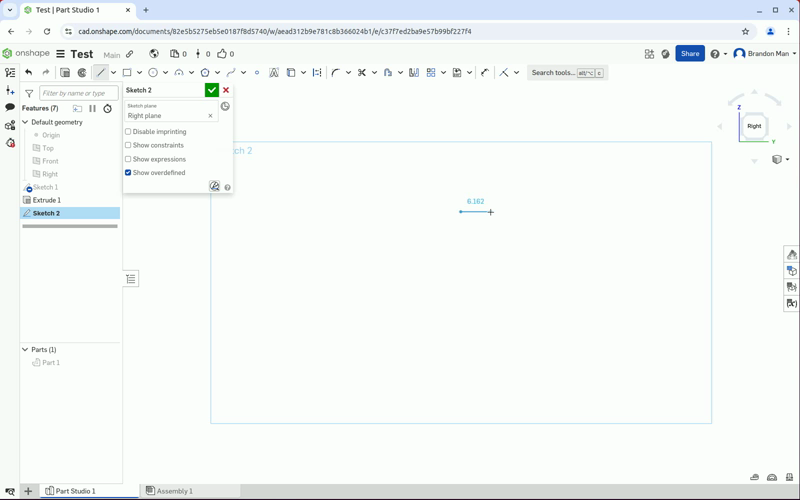
mouse_move(460, 206)
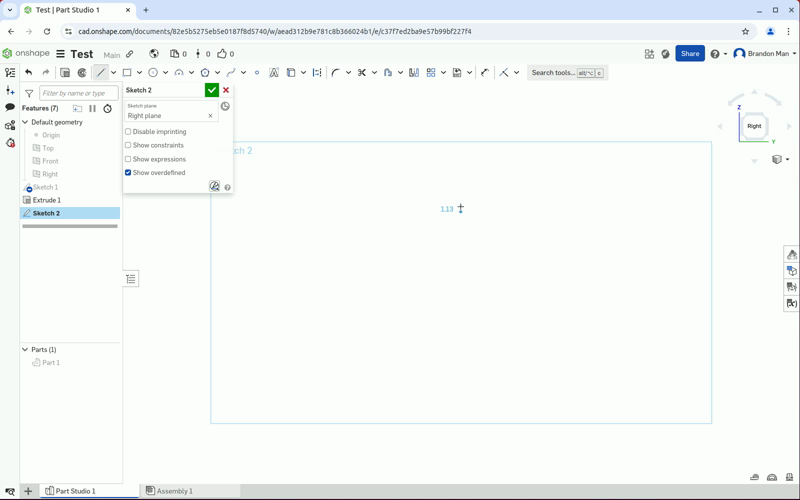
scroll(6)
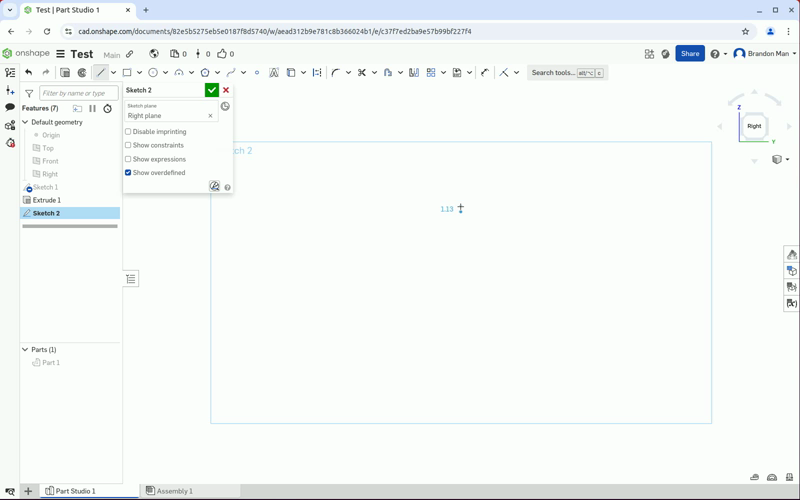
scroll(6)
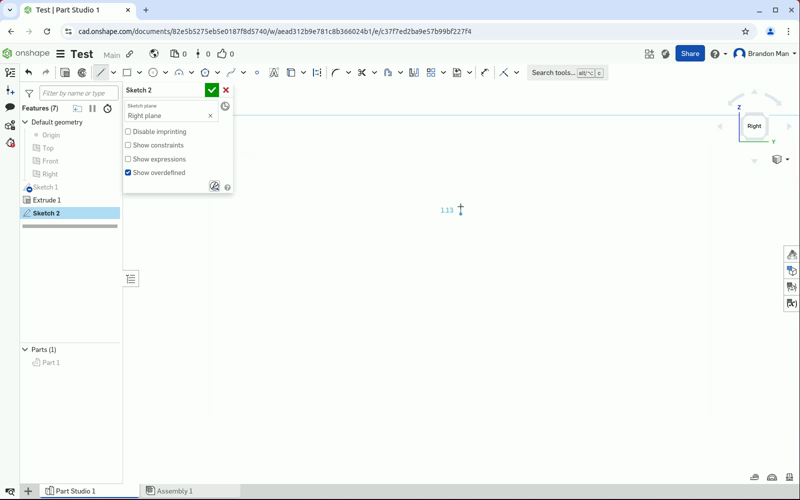
scroll(6)
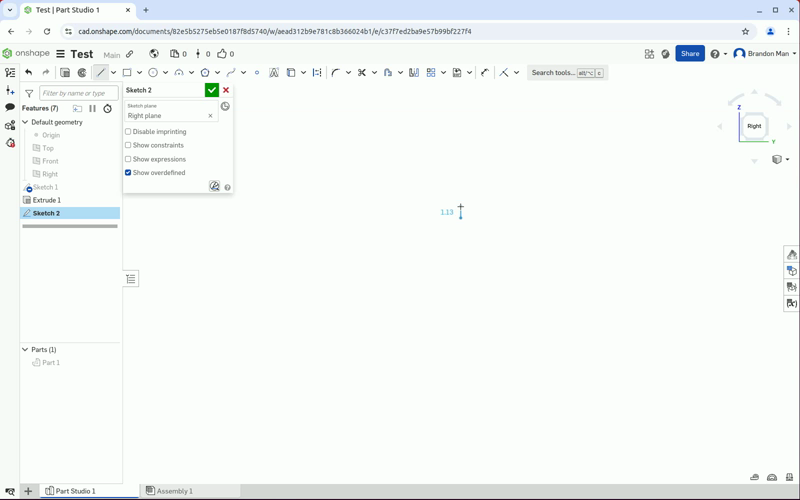
scroll(6)
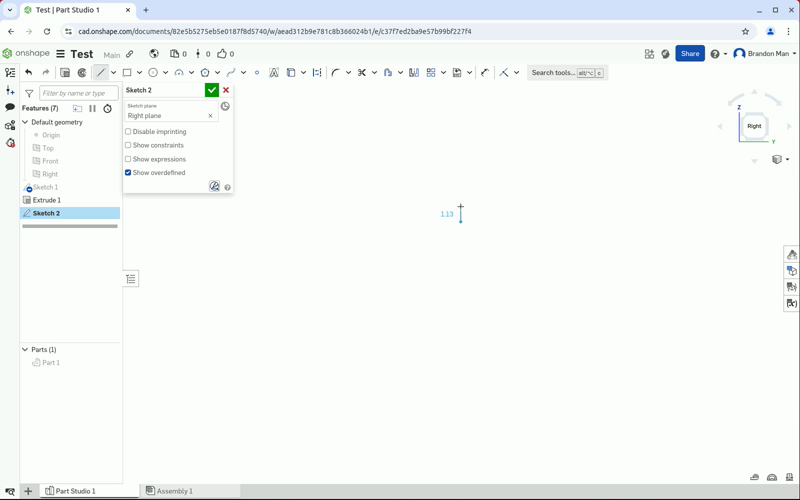
scroll(6)
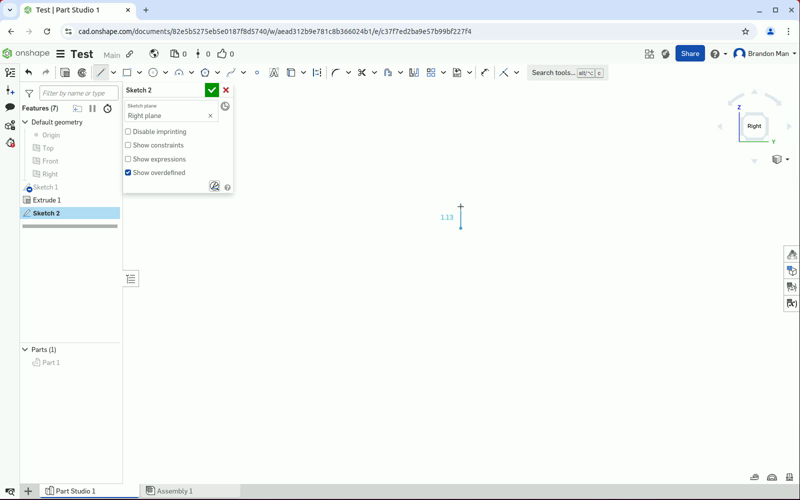
scroll(6)
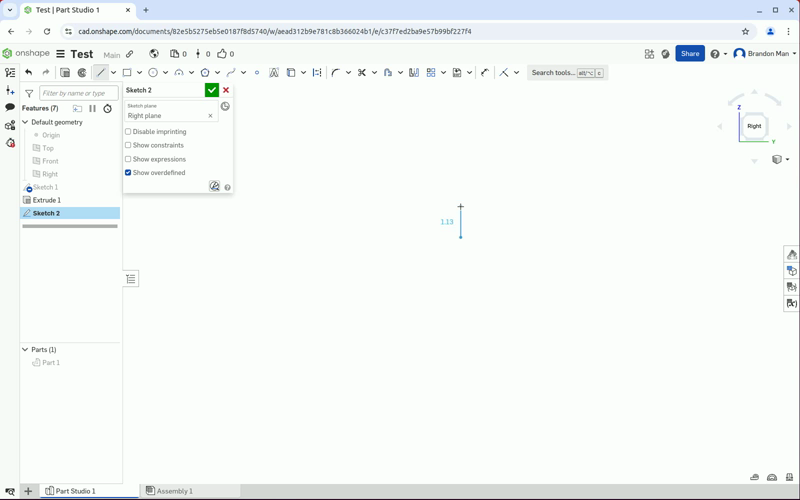
scroll(6)
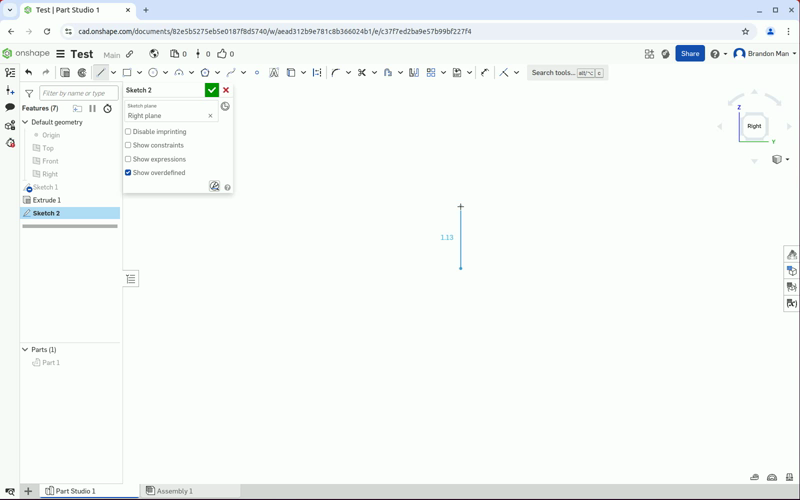
click(460, 206)
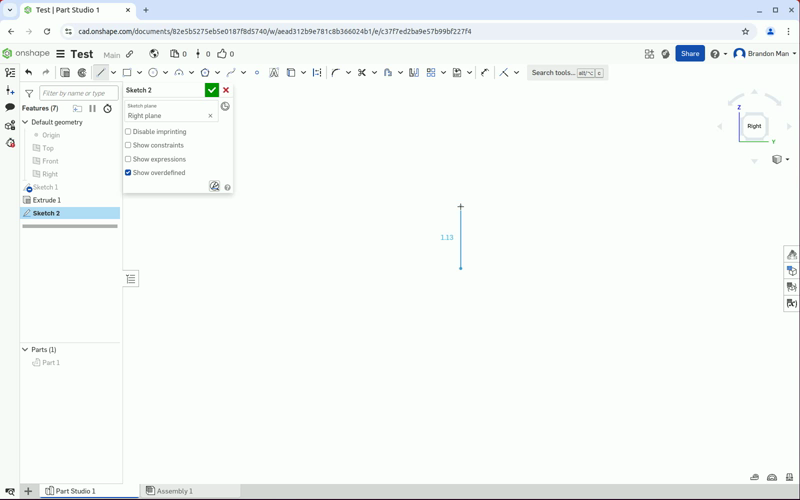
scroll(-6)
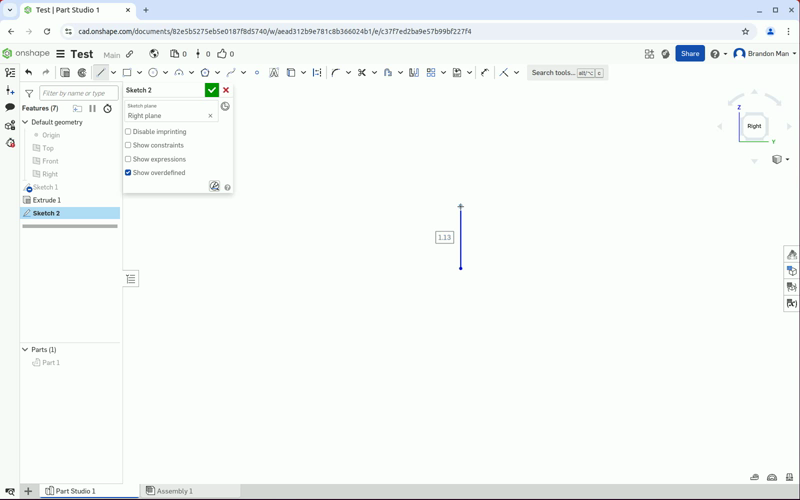
scroll(-6)
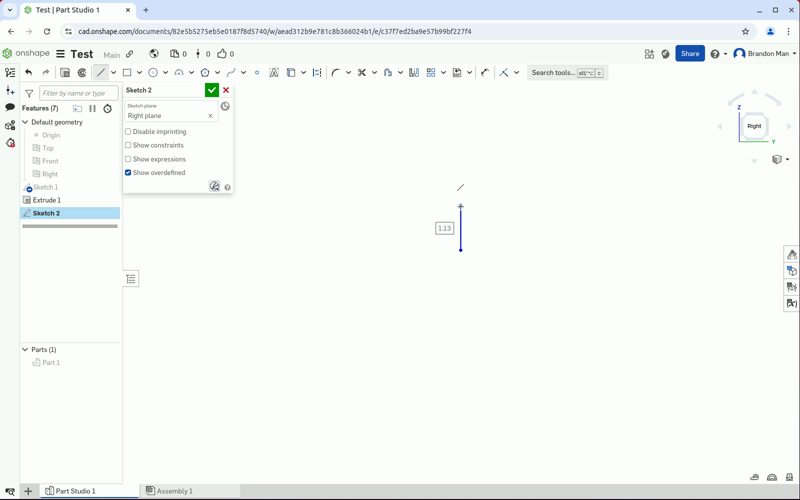
scroll(-6)
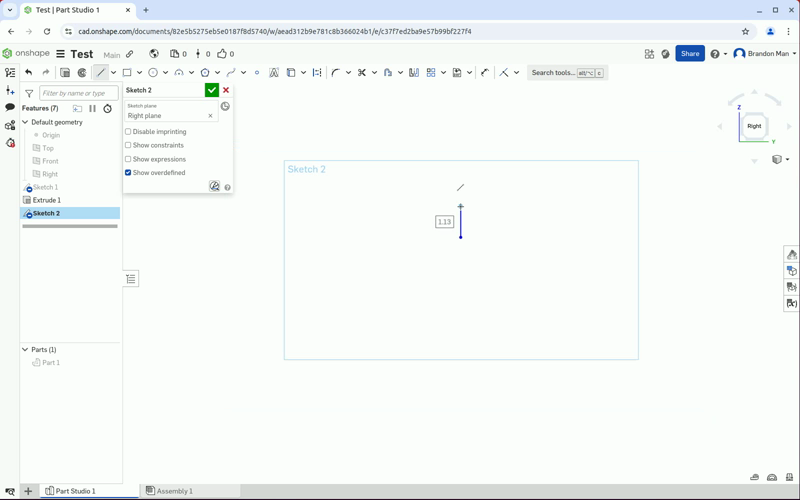
scroll(-6)
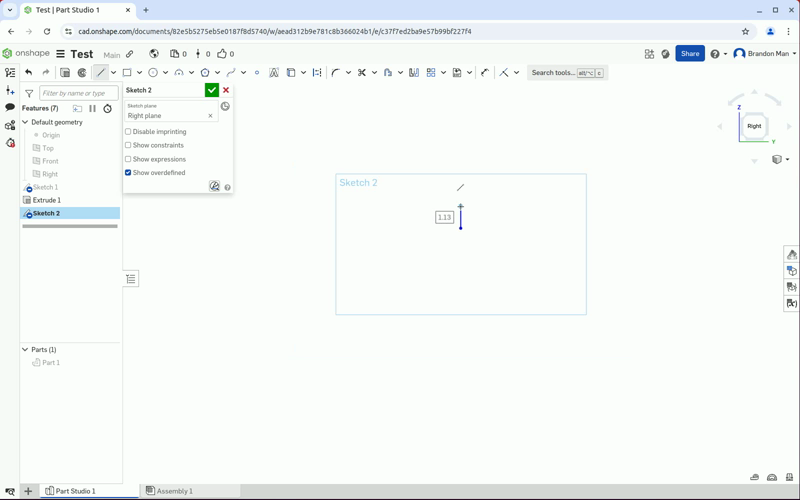
scroll(-6)
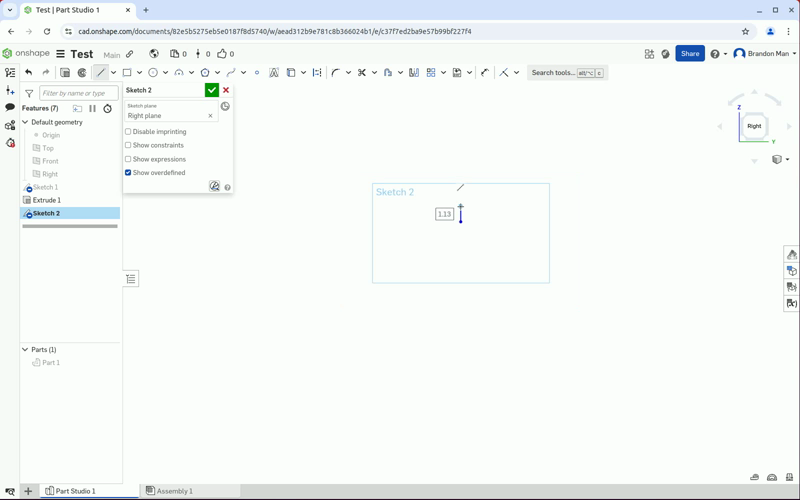
scroll(-6)
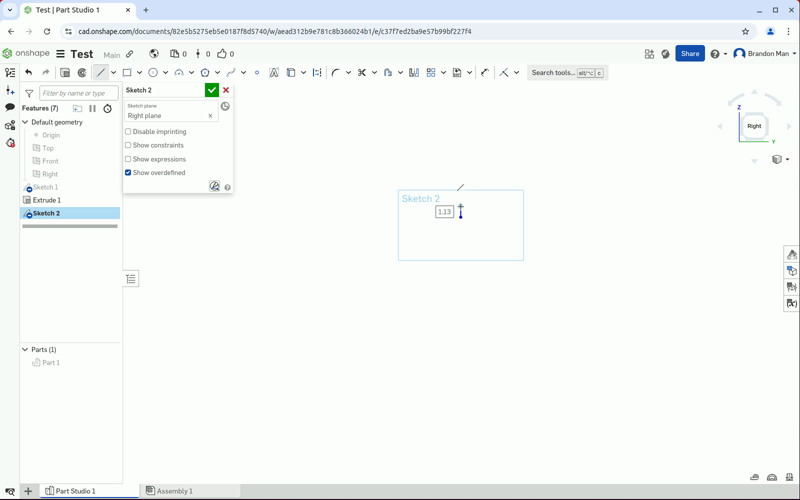
scroll(-6)
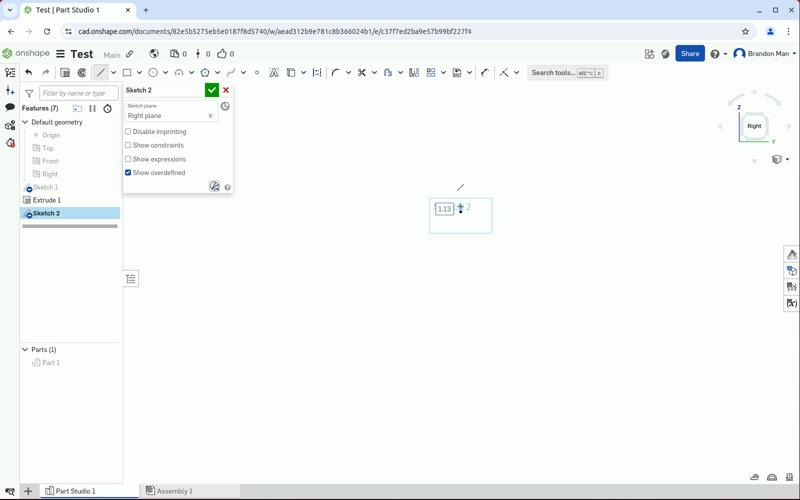
key_up(shift)
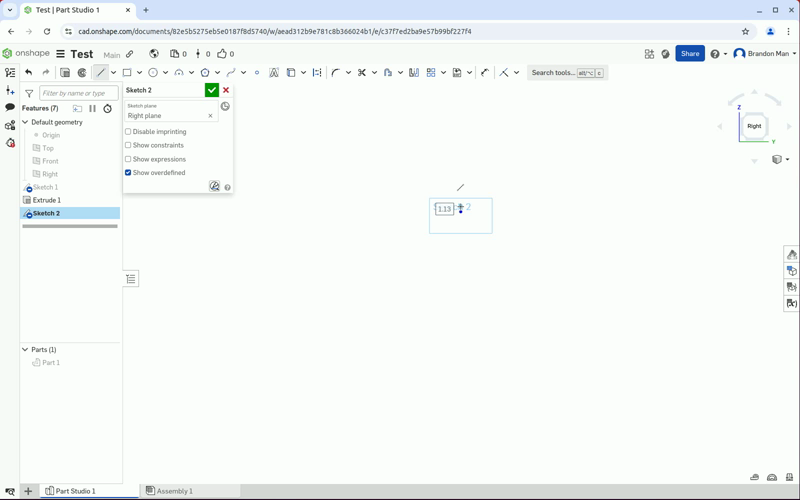
key(esc)
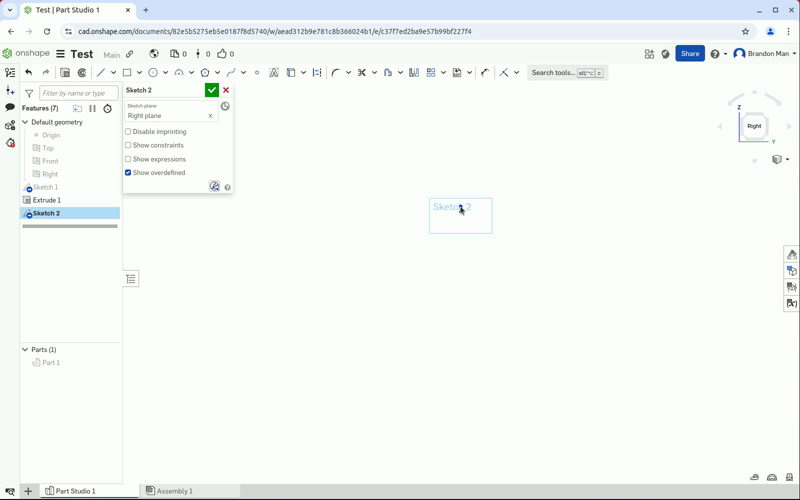
key(a)
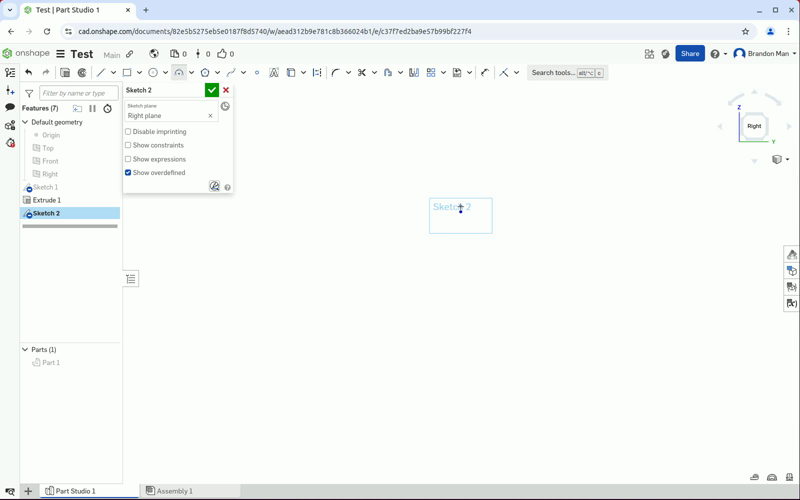
mouse_move(460, 206)
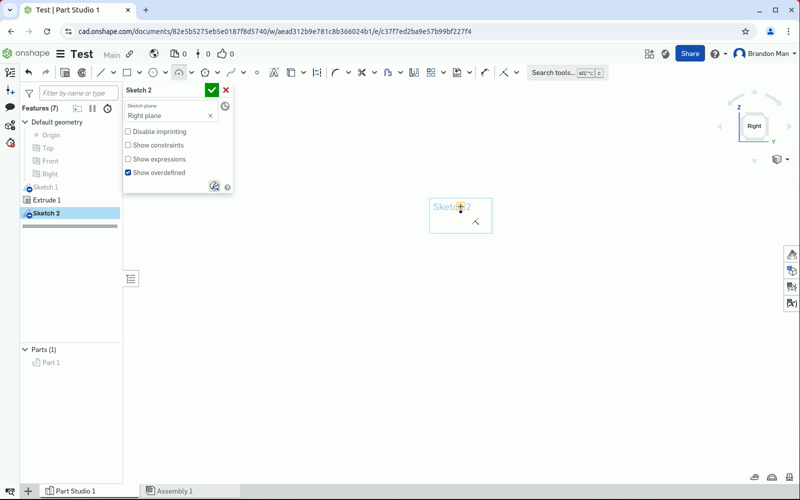
click(460, 206)
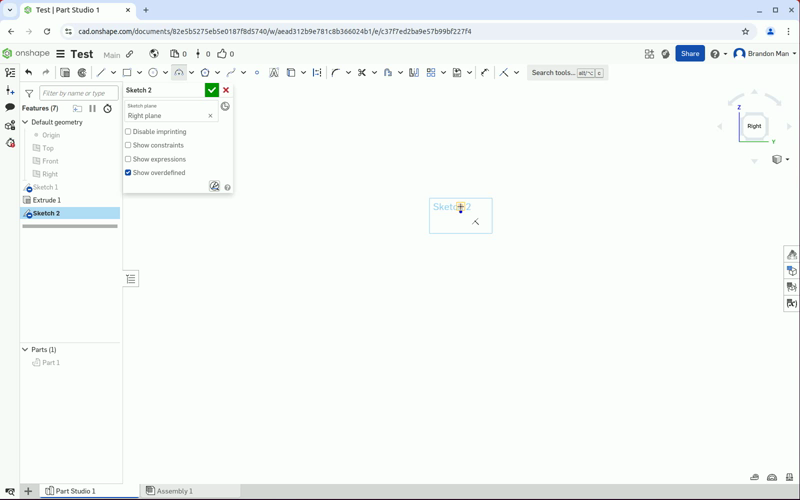
key_down(shift)
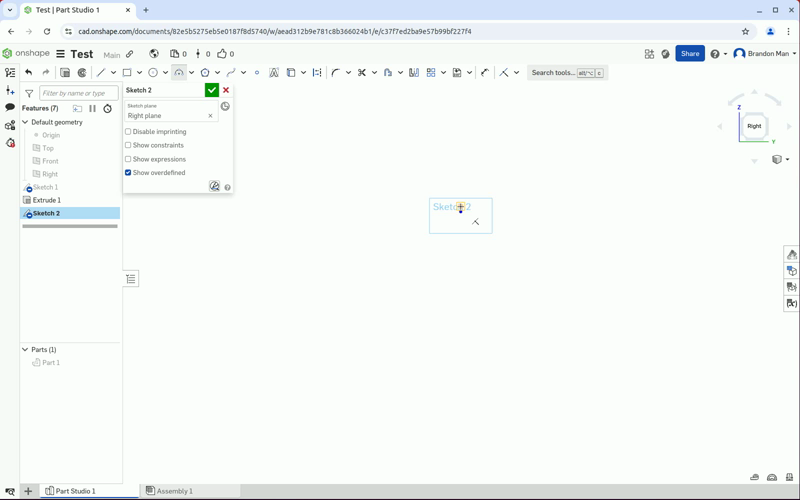
mouse_move(476, 190)
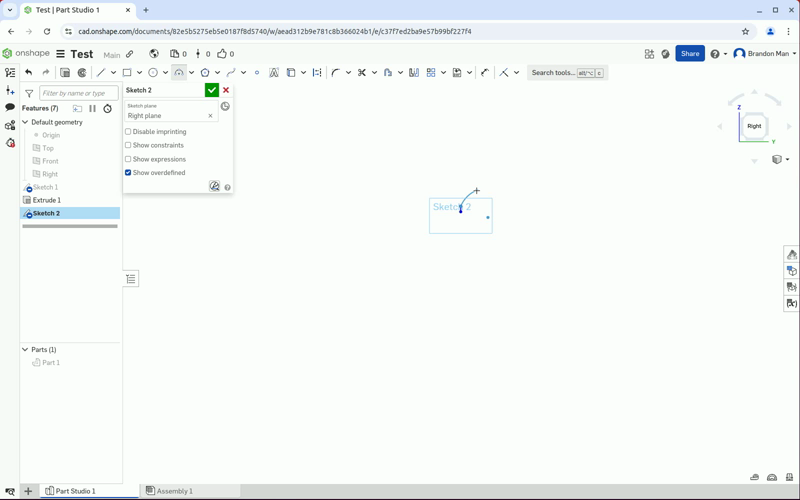
click(476, 190)
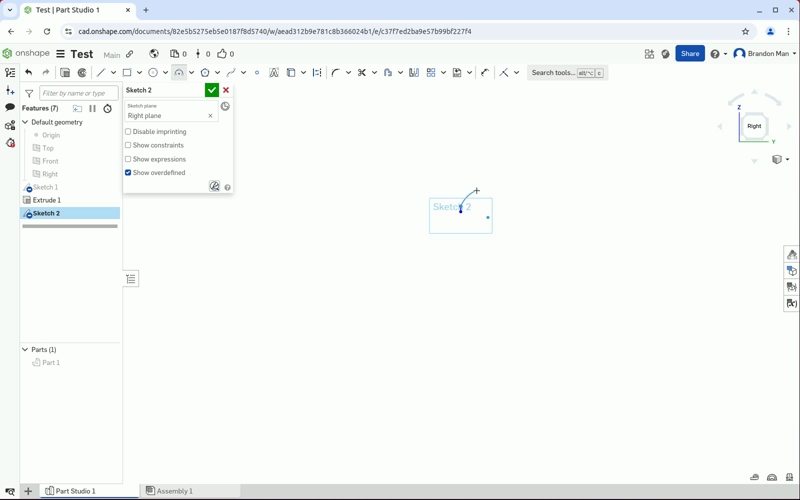
mouse_move(449, 179)
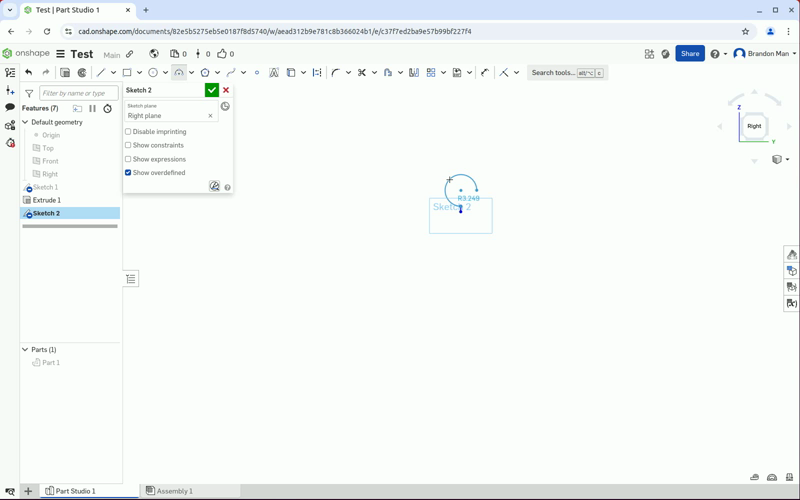
click(449, 179)
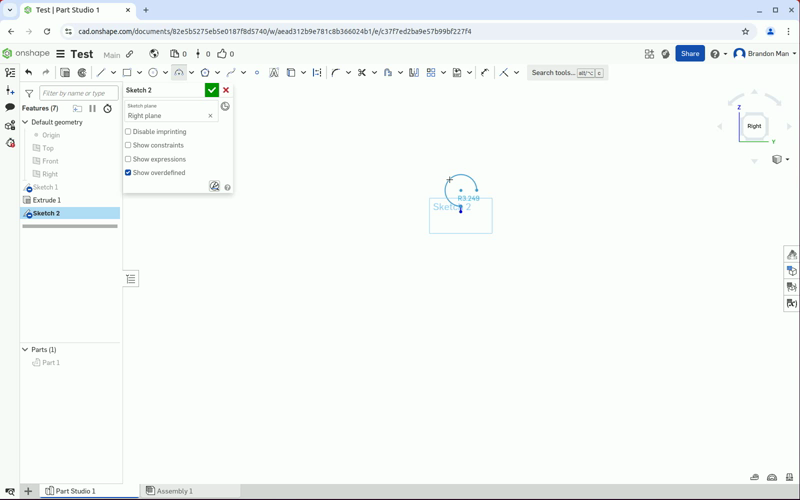
key_up(shift)
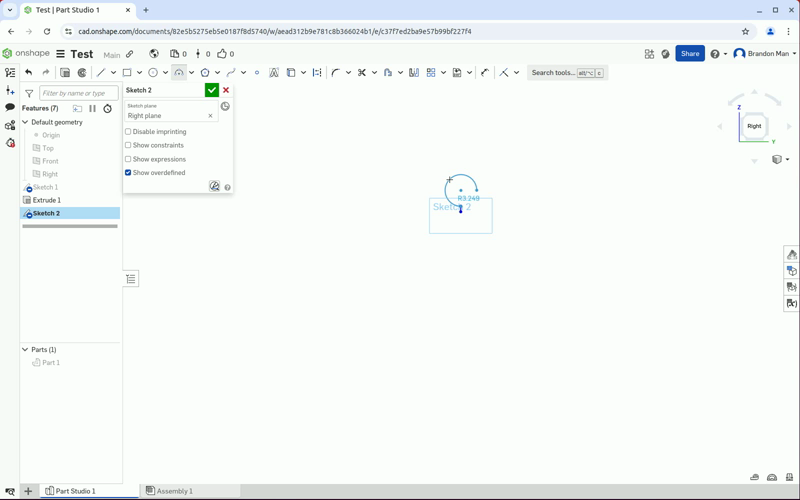
key(esc)
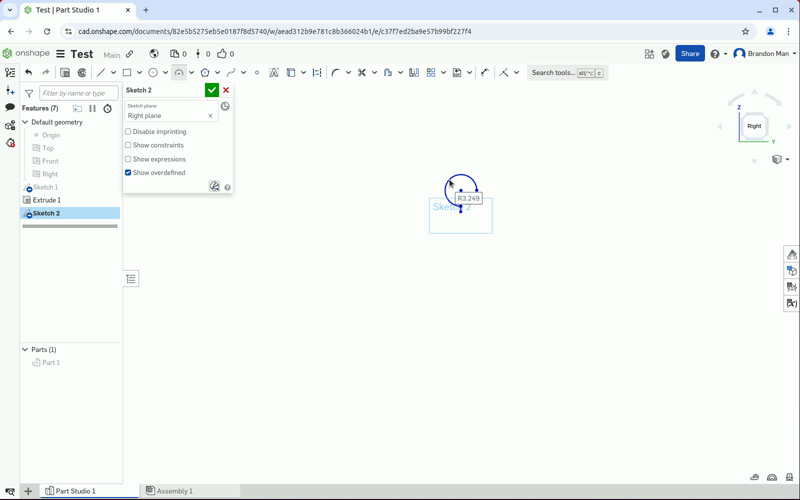
key(l)
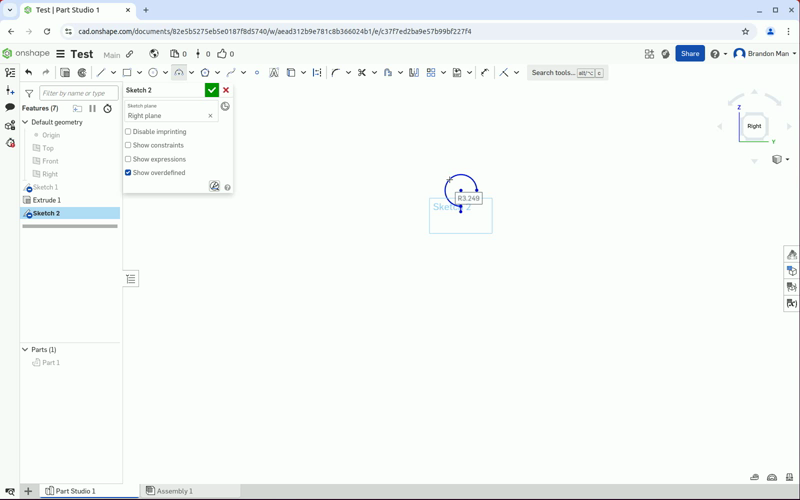
mouse_move(476, 190)
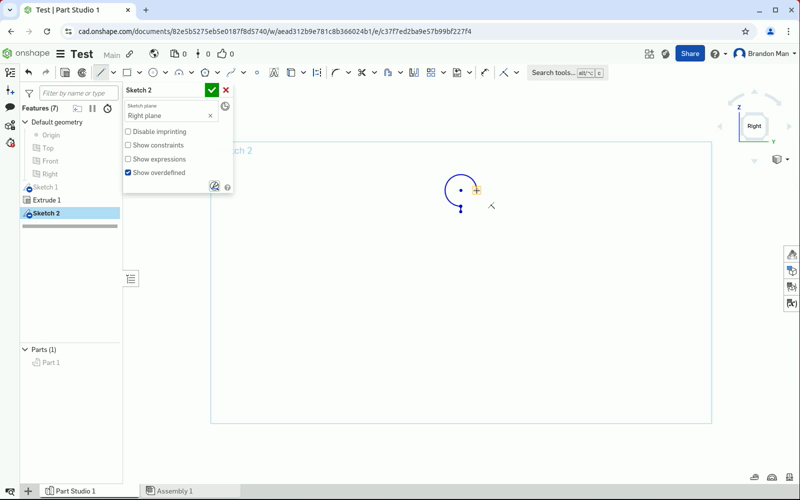
click(476, 190)
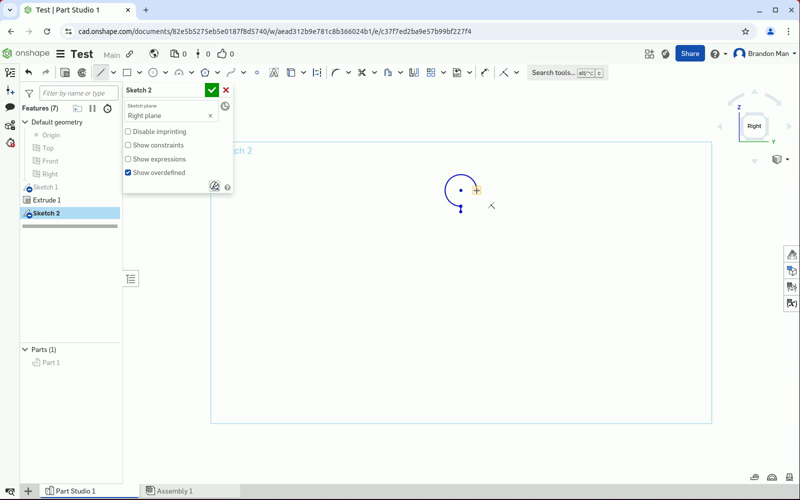
key_down(shift)
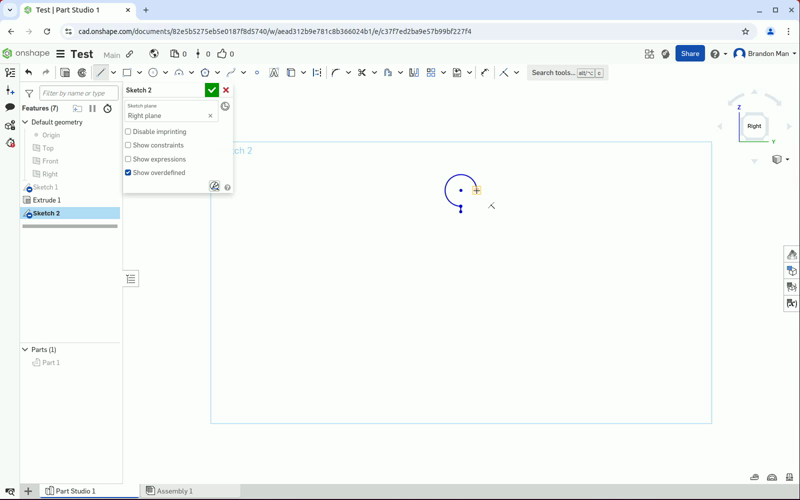
mouse_move(506, 190)
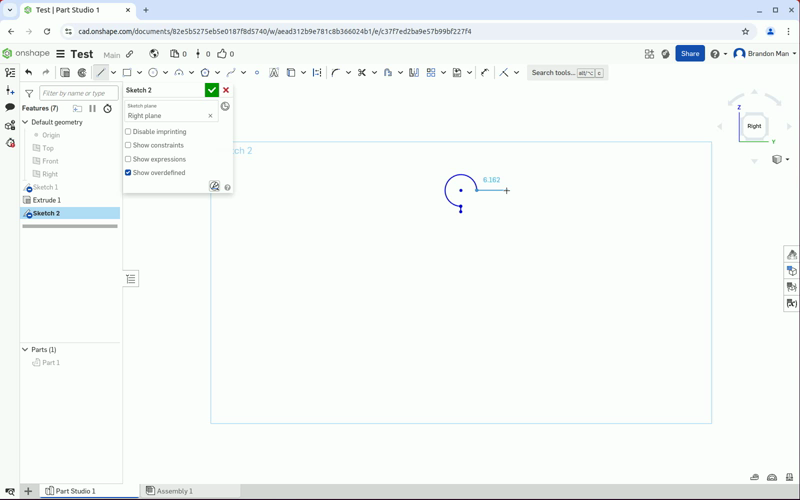
mouse_move(481, 190)
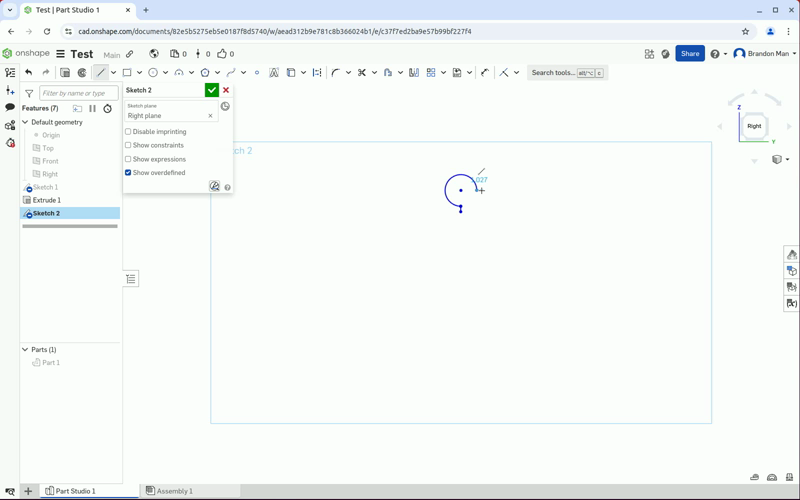
scroll(6)
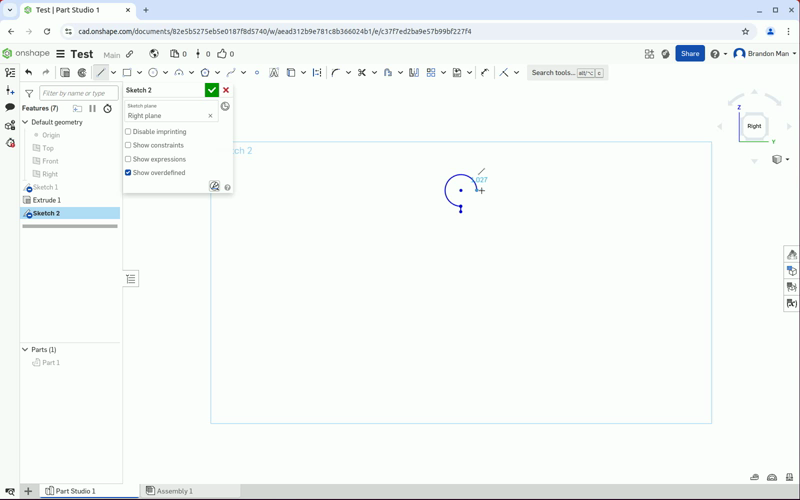
scroll(6)
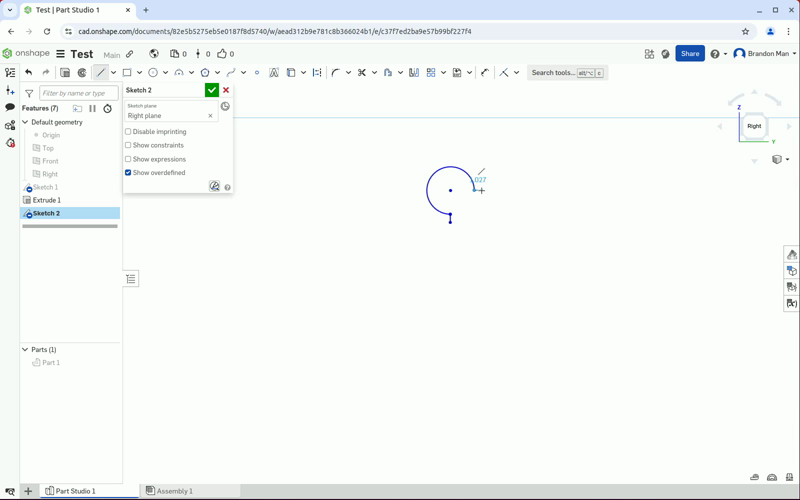
scroll(6)
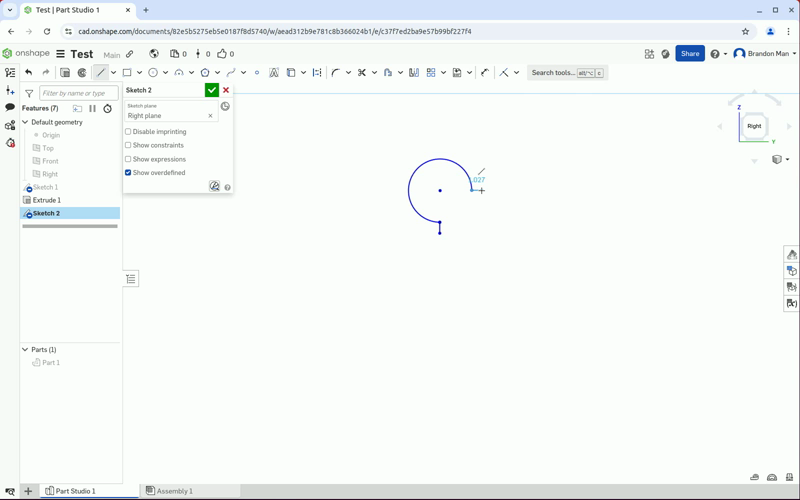
scroll(6)
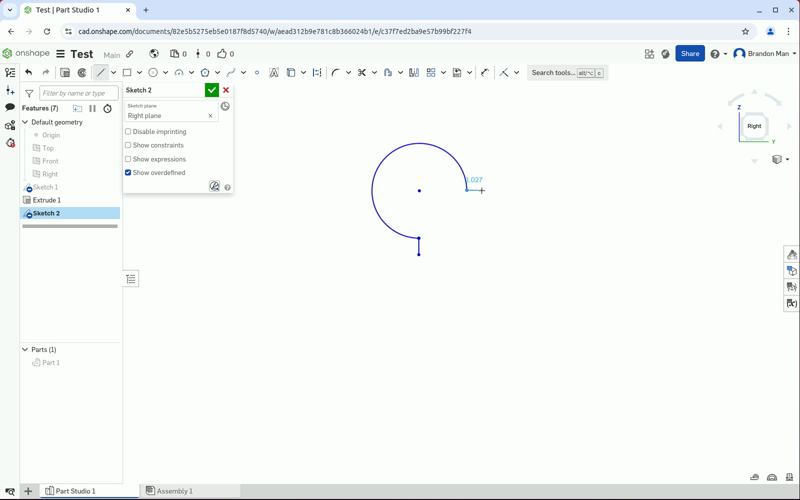
scroll(6)
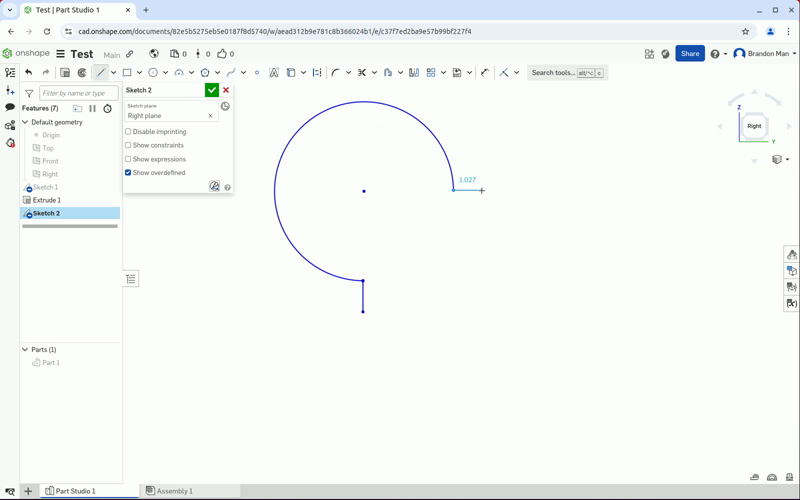
scroll(6)
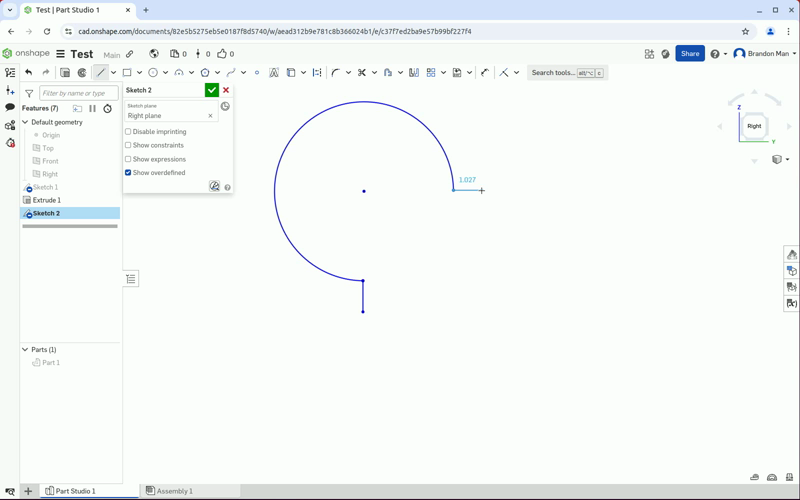
scroll(6)
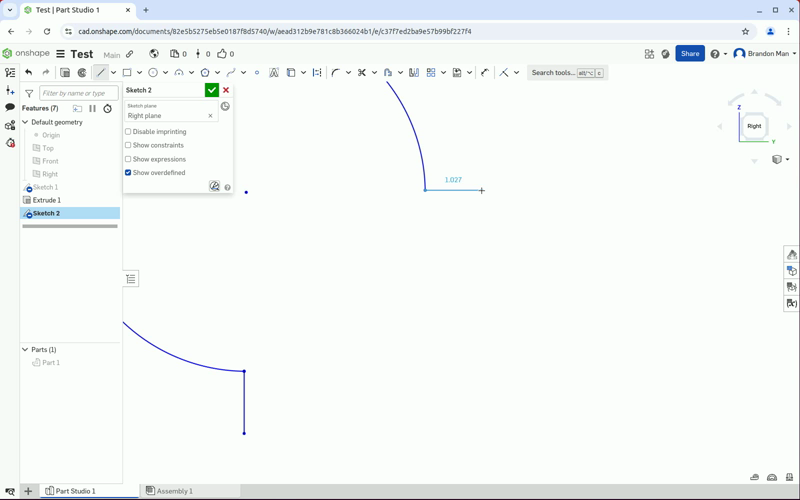
click(481, 190)
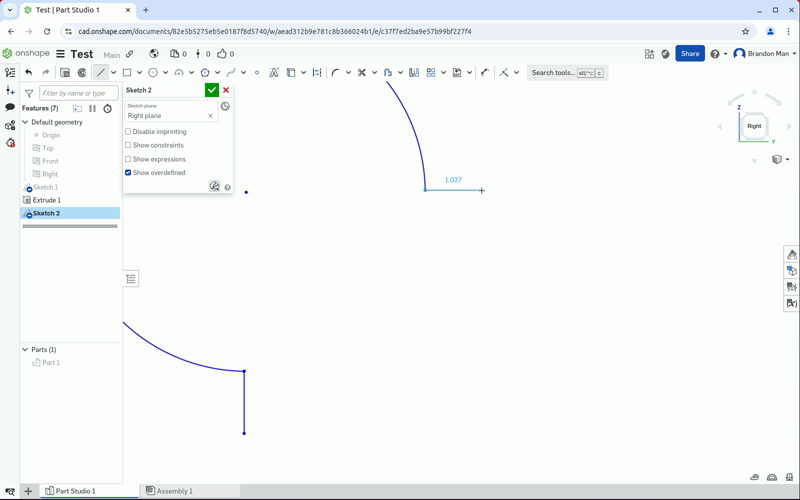
scroll(-6)
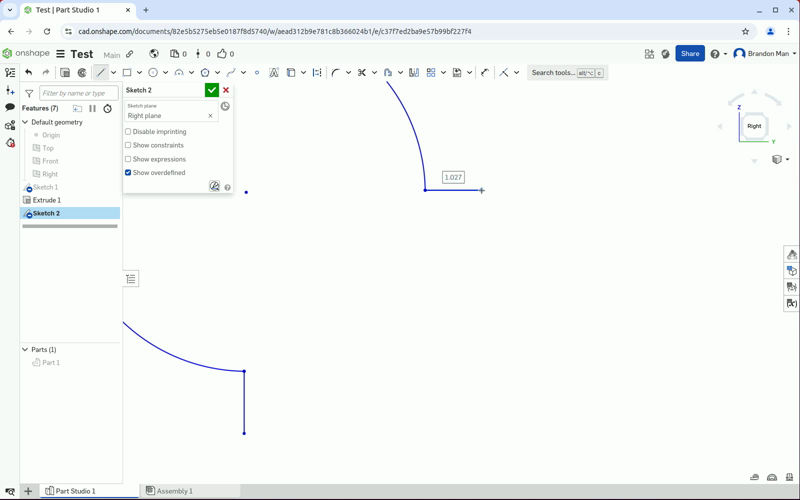
scroll(-6)
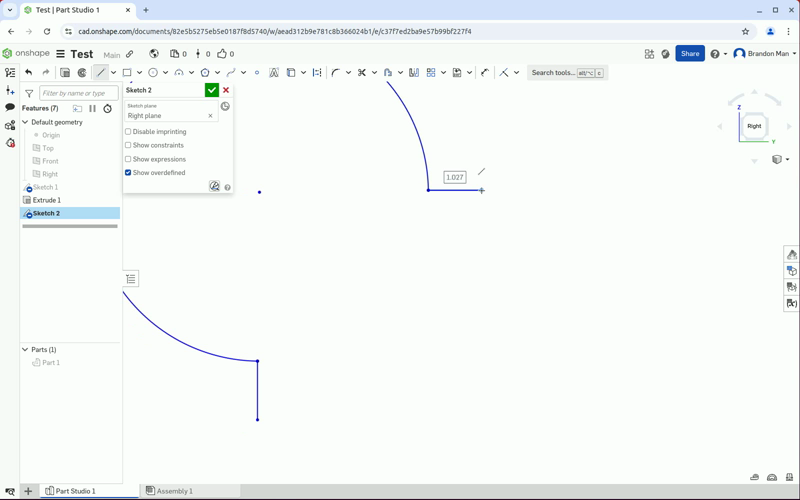
scroll(-6)
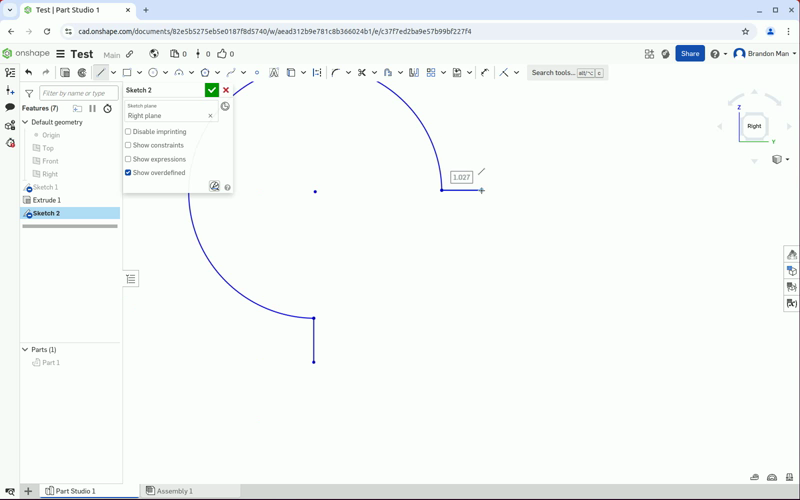
scroll(-6)
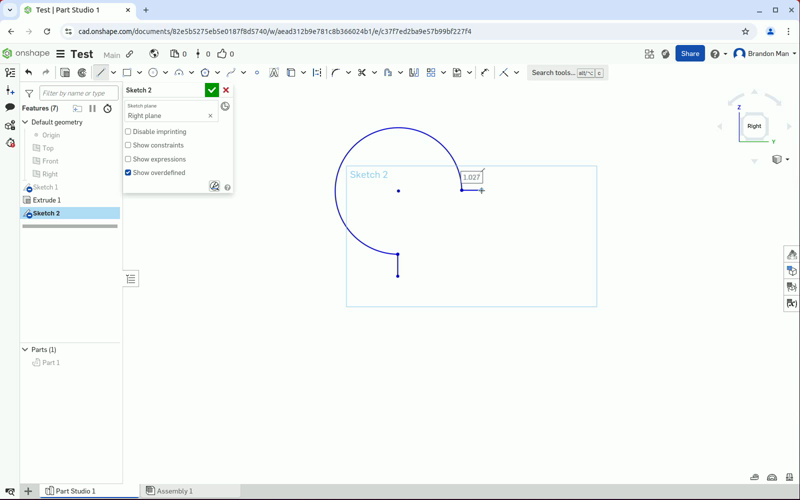
scroll(-6)
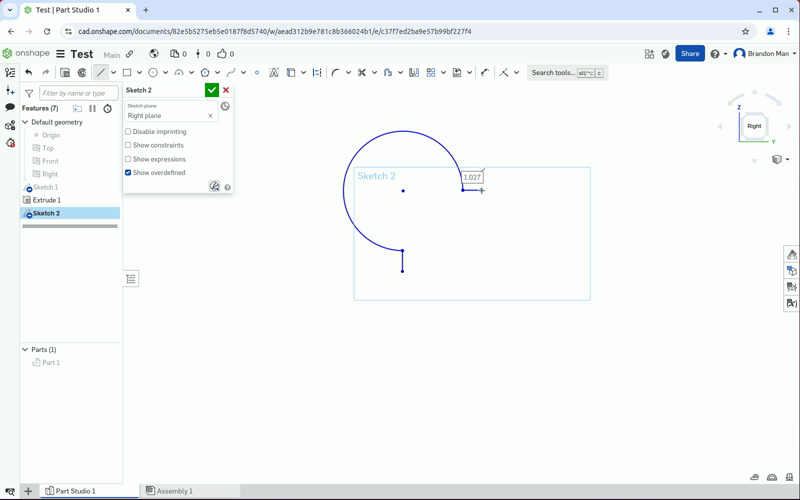
scroll(-6)
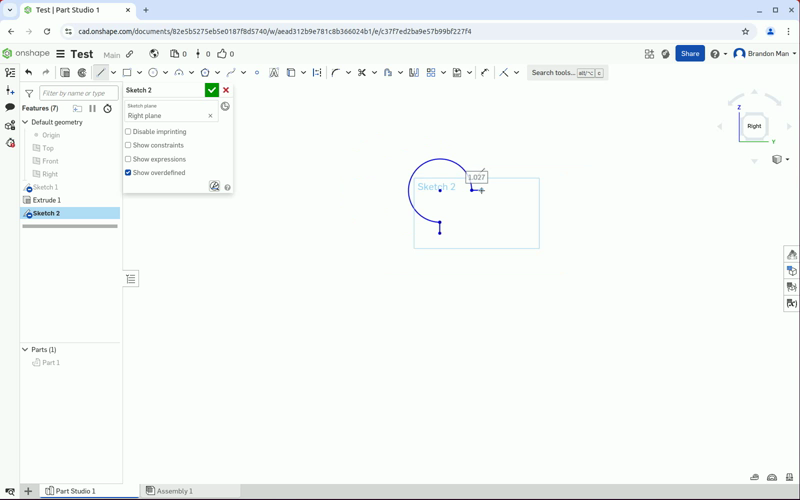
scroll(-6)
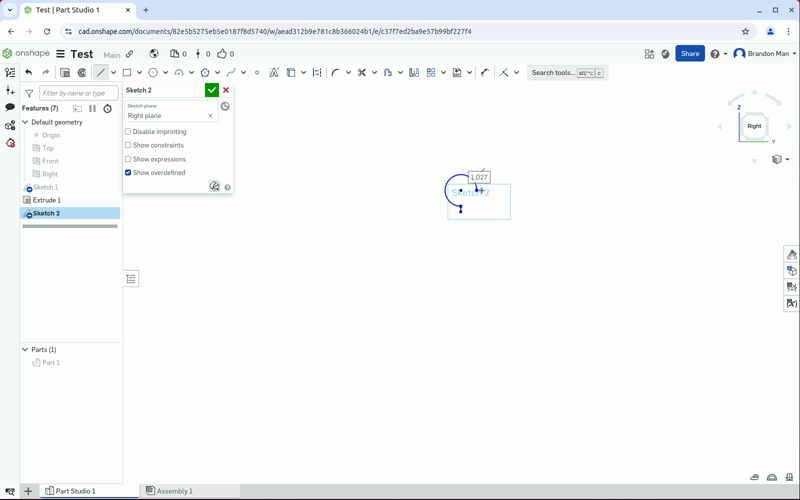
key_up(shift)
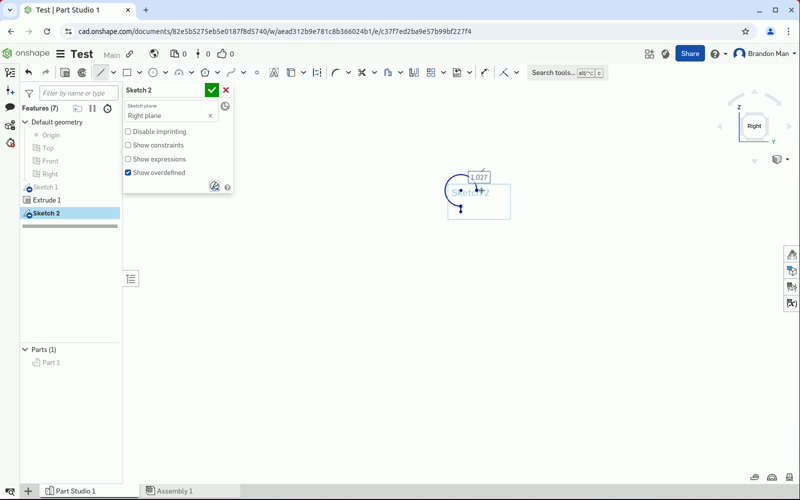
key(esc)
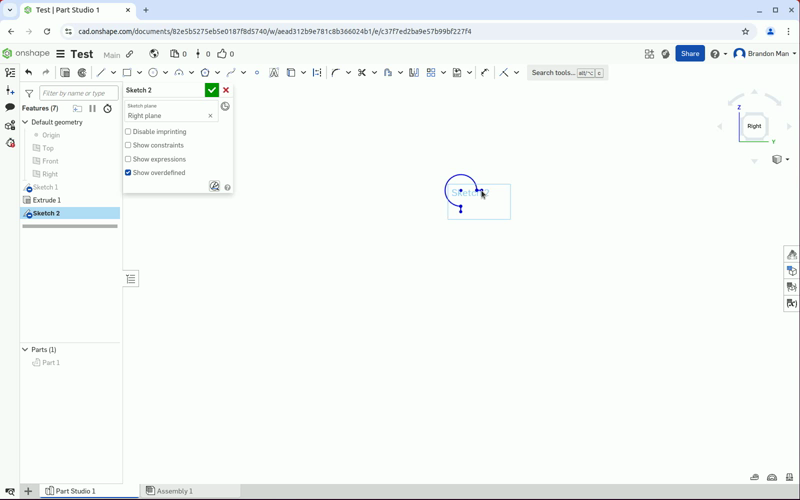
key(a)
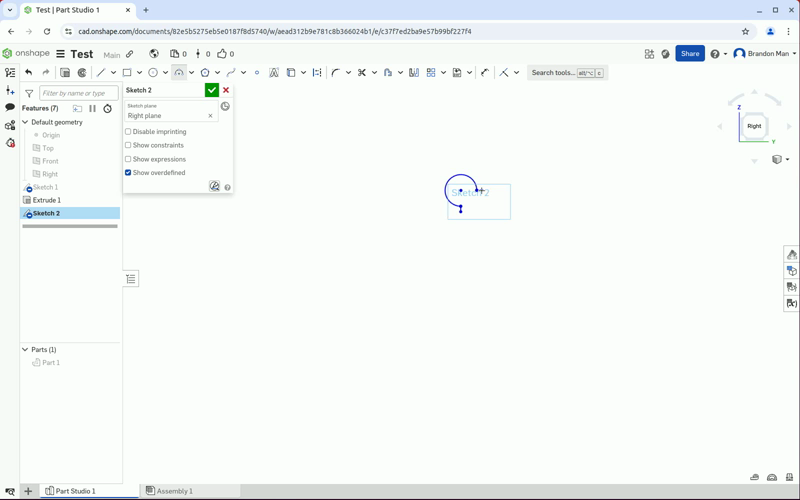
mouse_move(481, 190)
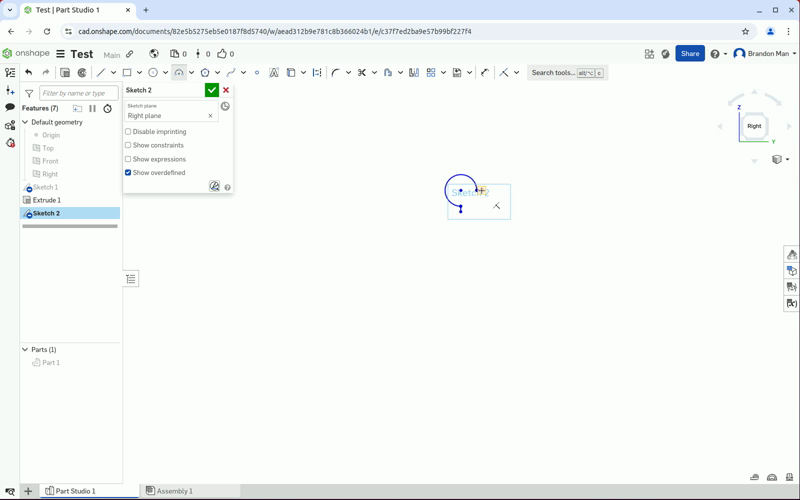
click(481, 190)
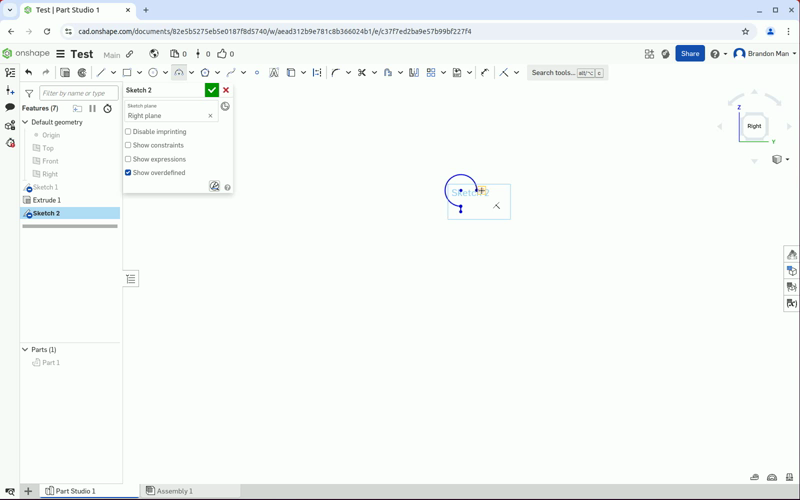
mouse_move(460, 211)
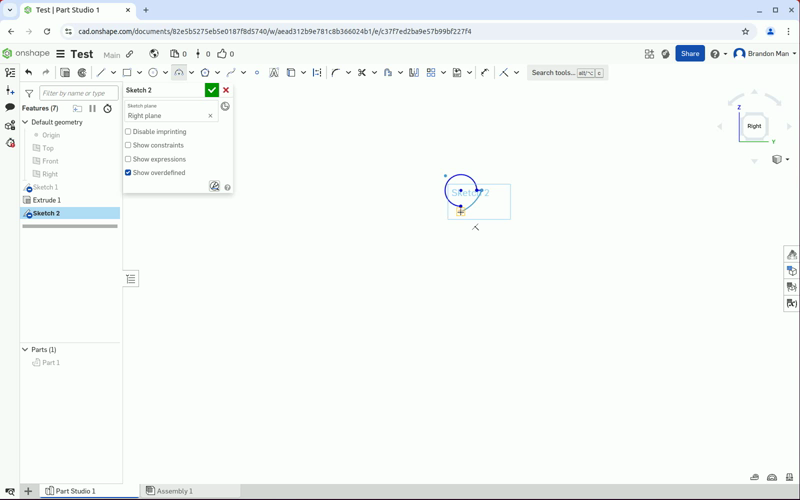
click(460, 211)
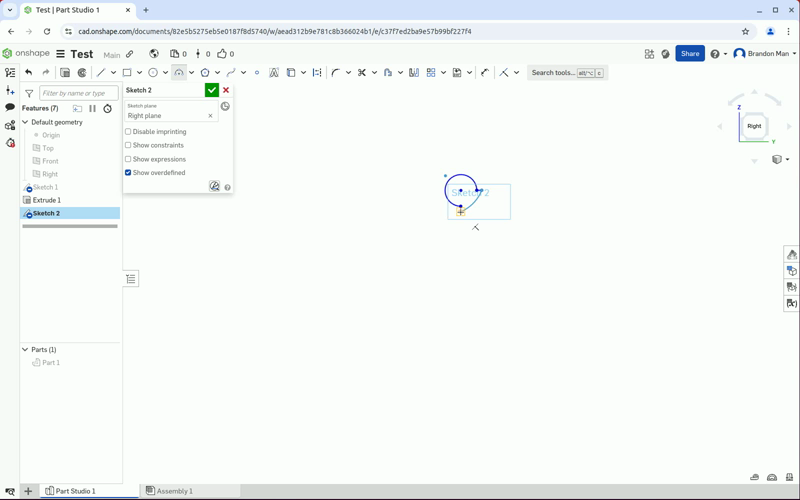
key_down(shift)
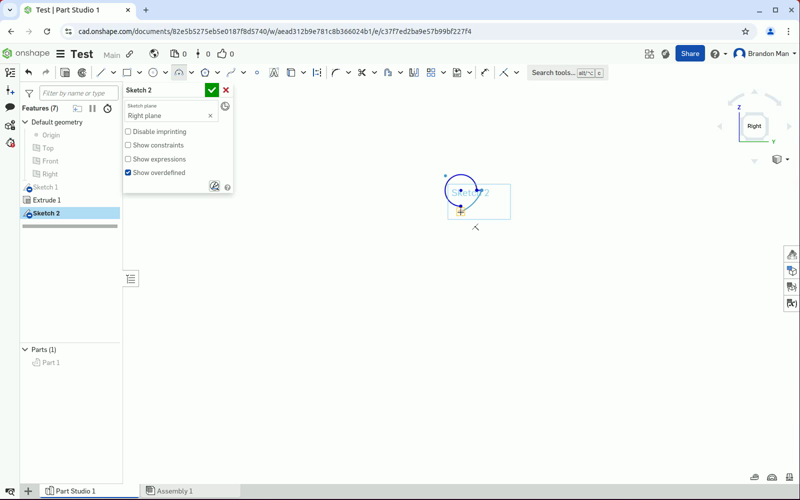
mouse_move(445, 175)
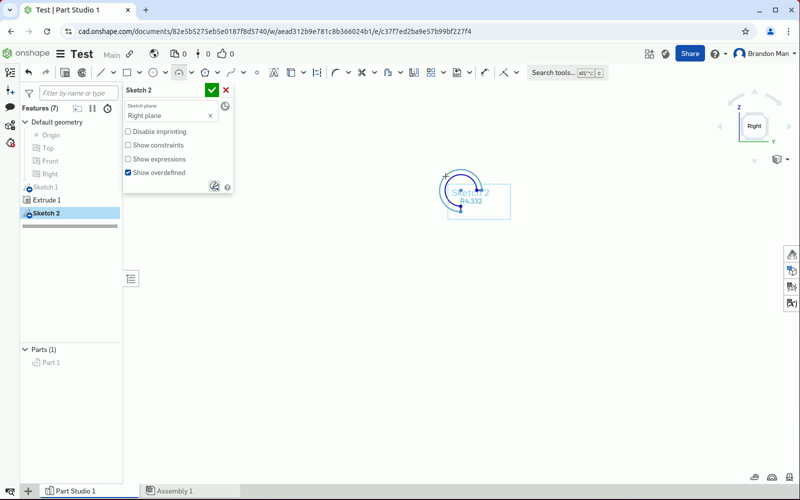
click(445, 175)
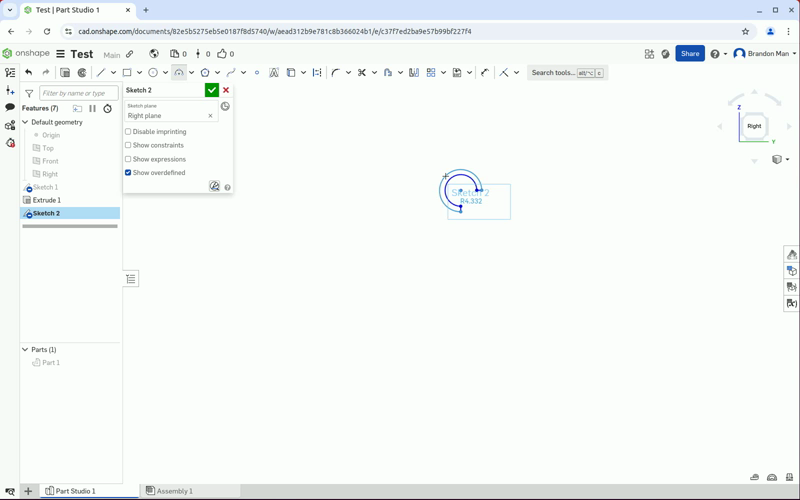
key_up(shift)
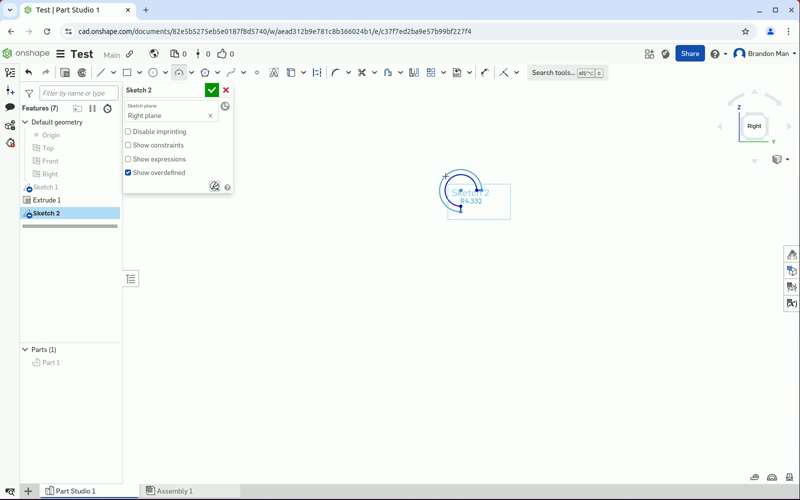
key(esc)
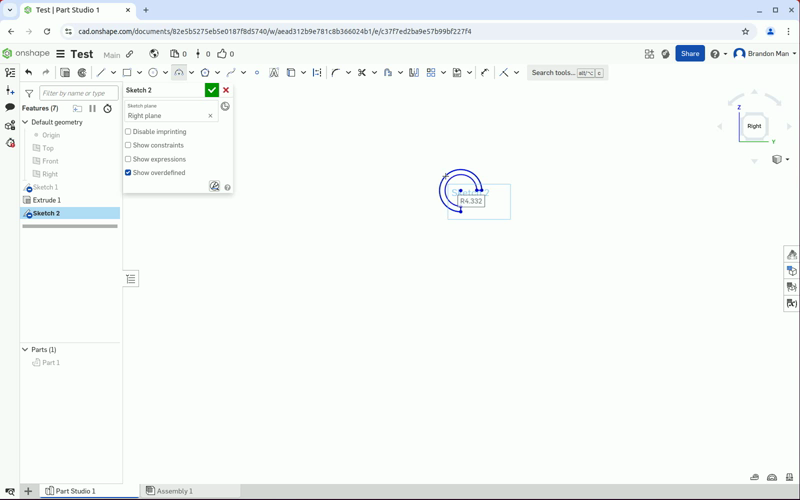
mouse_move(449, 175)
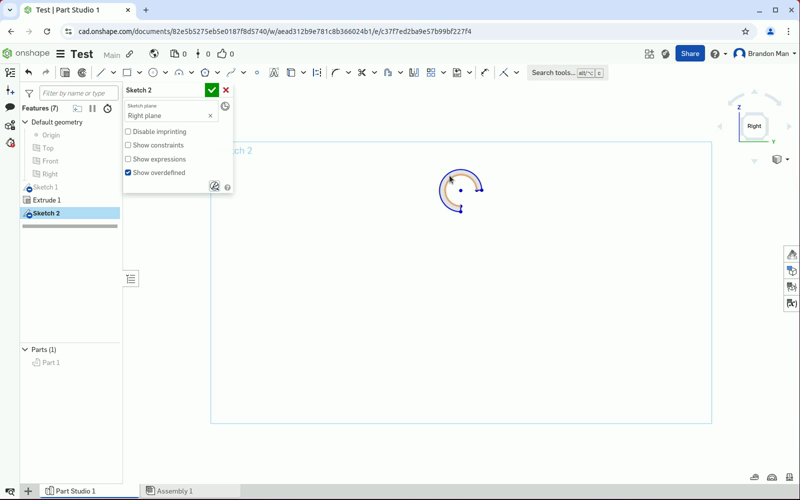
scroll(6)
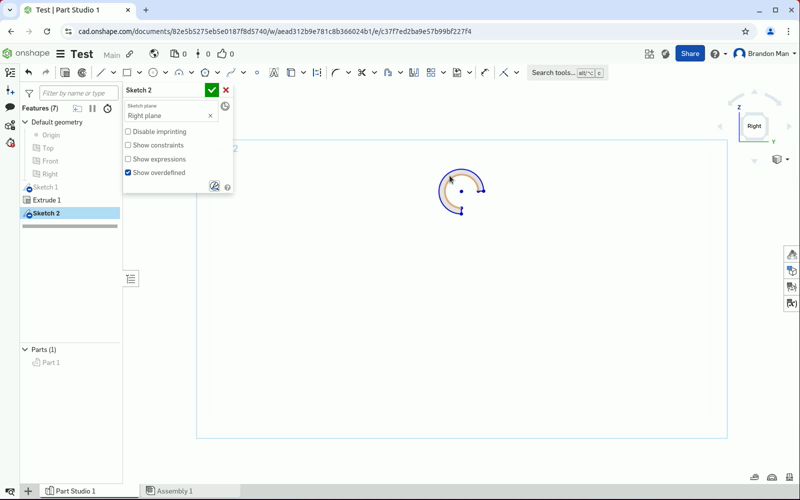
scroll(6)
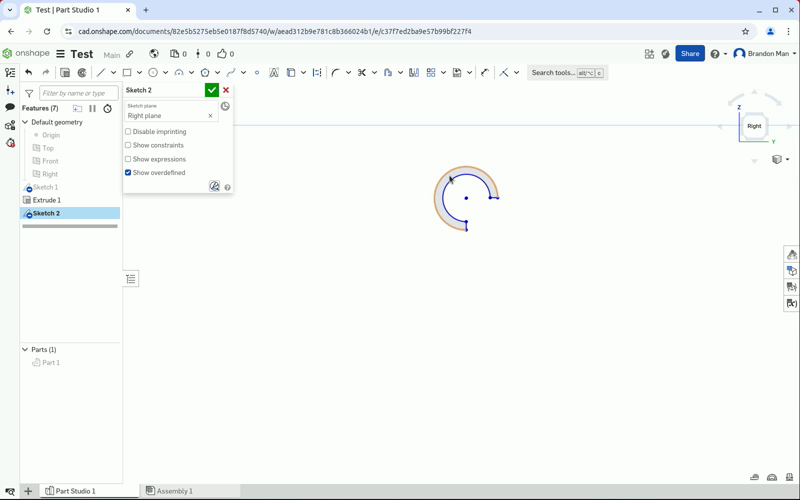
scroll(6)
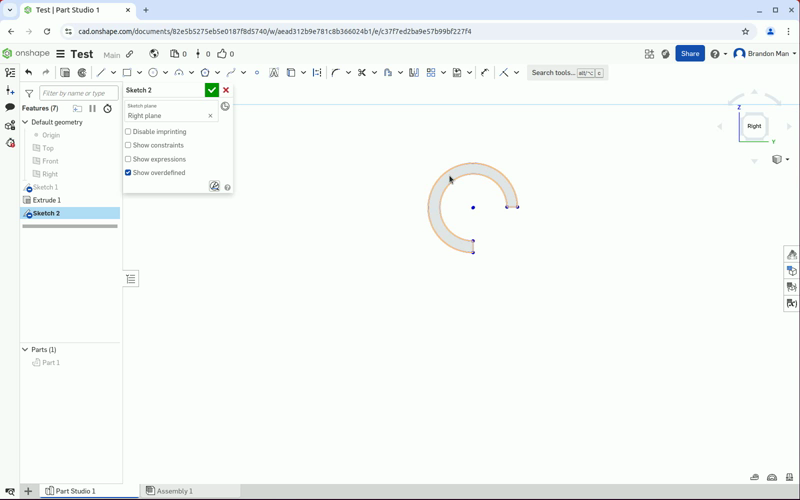
scroll(6)
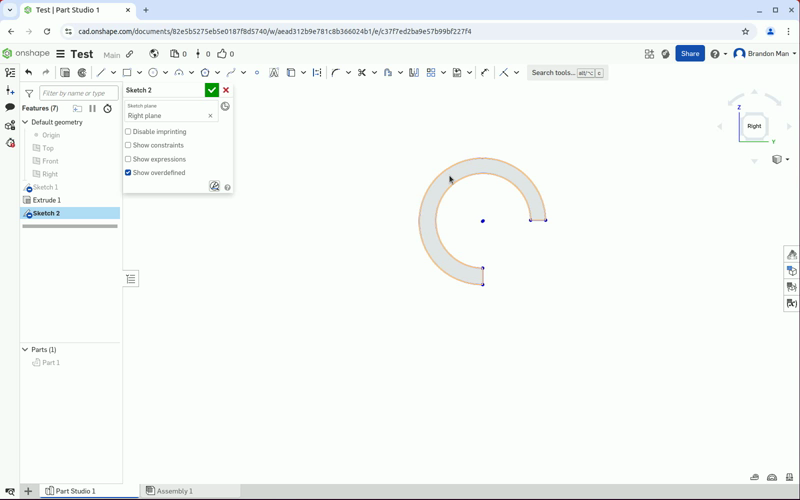
scroll(6)
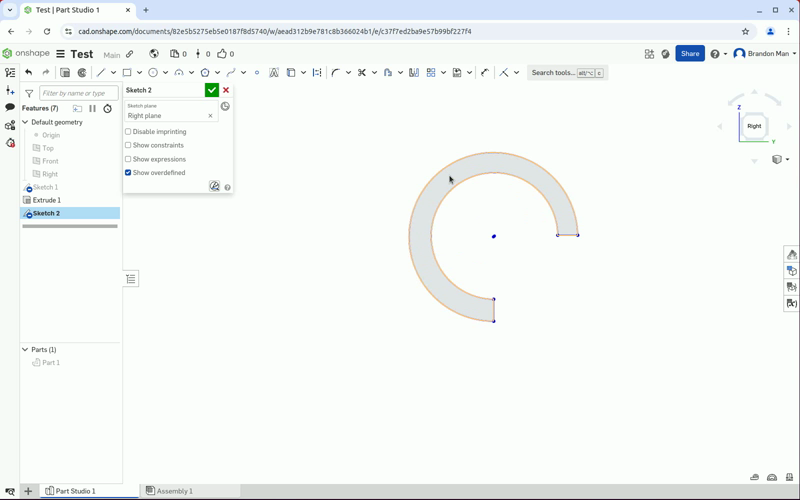
scroll(6)
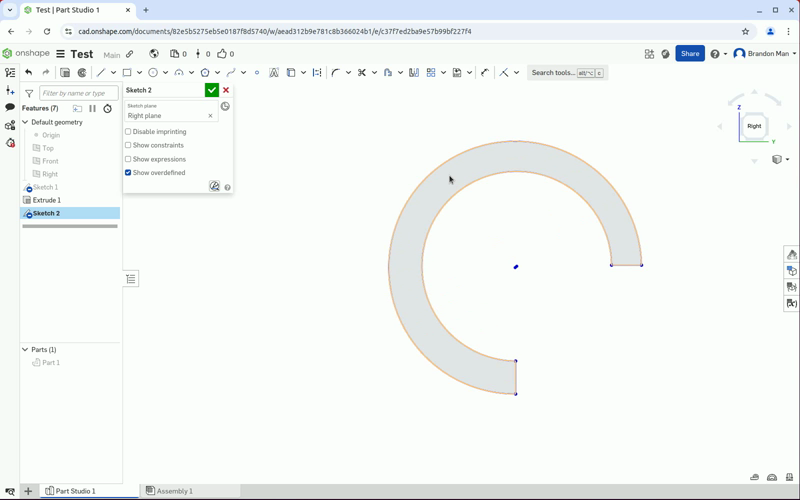
scroll(6)
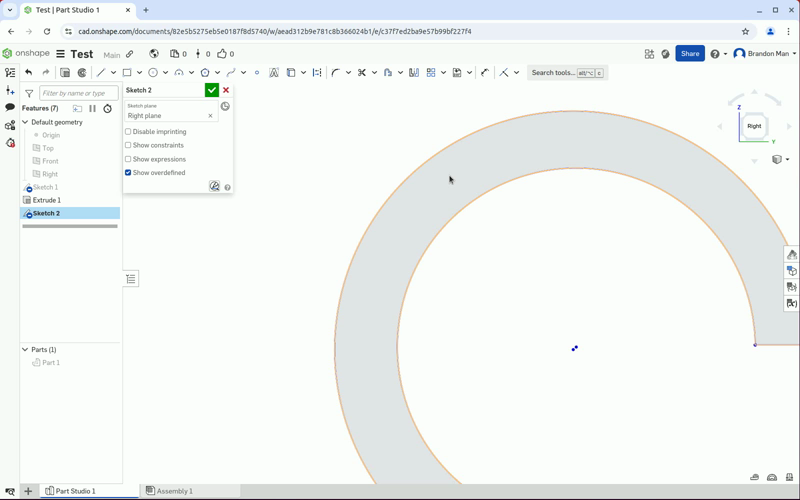
click(449, 175)
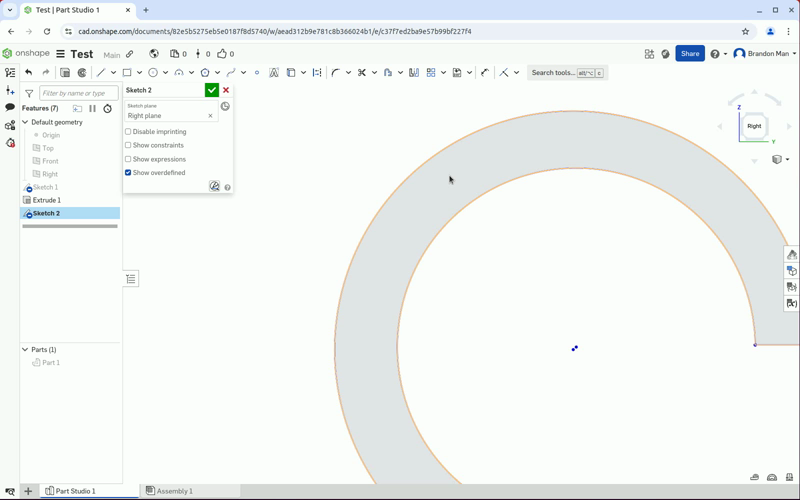
scroll(-6)
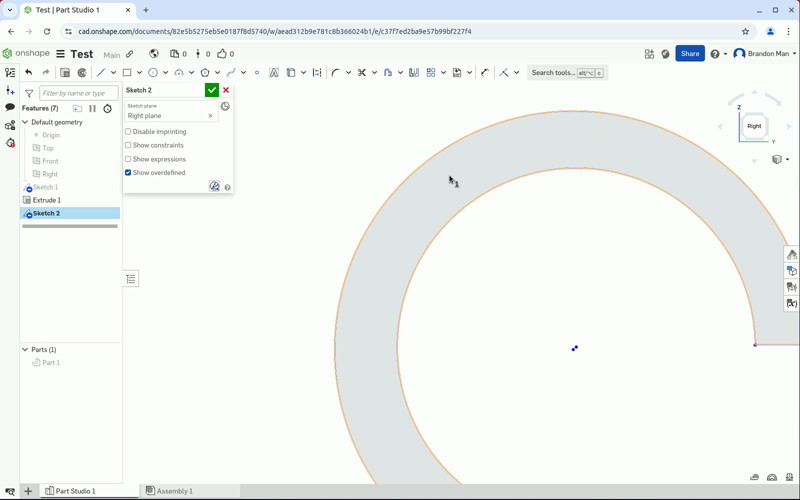
scroll(-6)
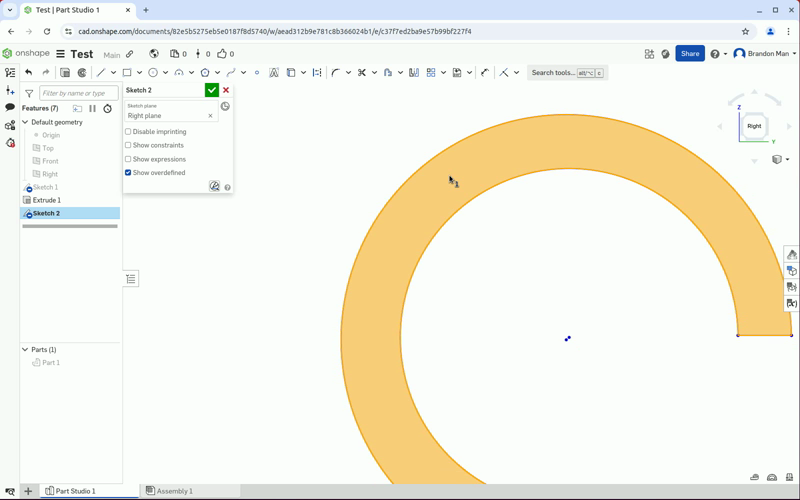
scroll(-6)
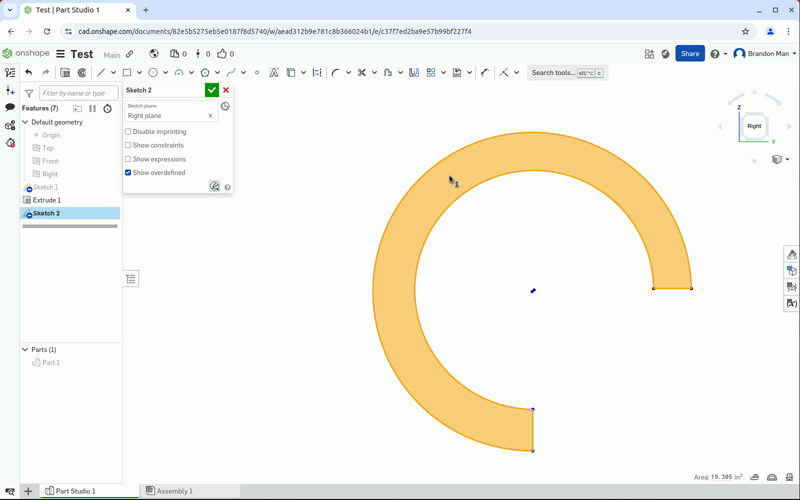
scroll(-6)
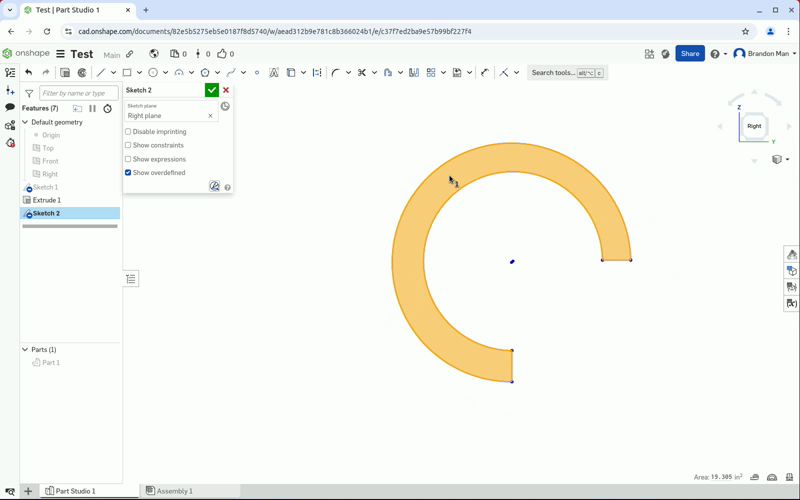
scroll(-6)
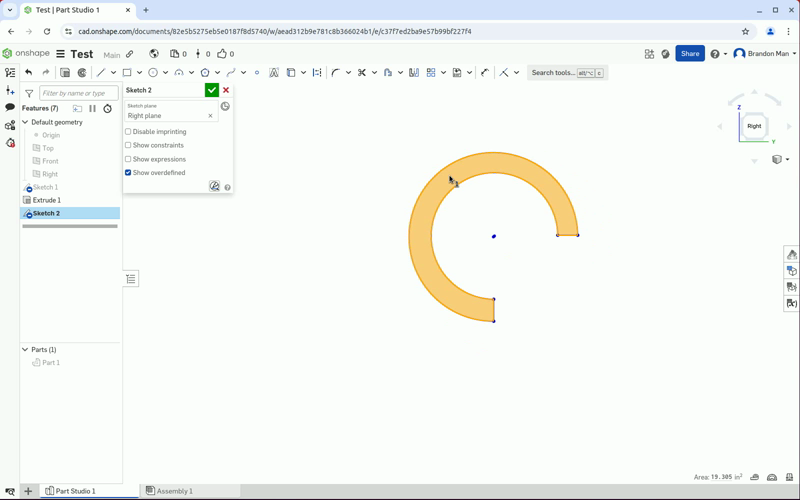
scroll(-6)
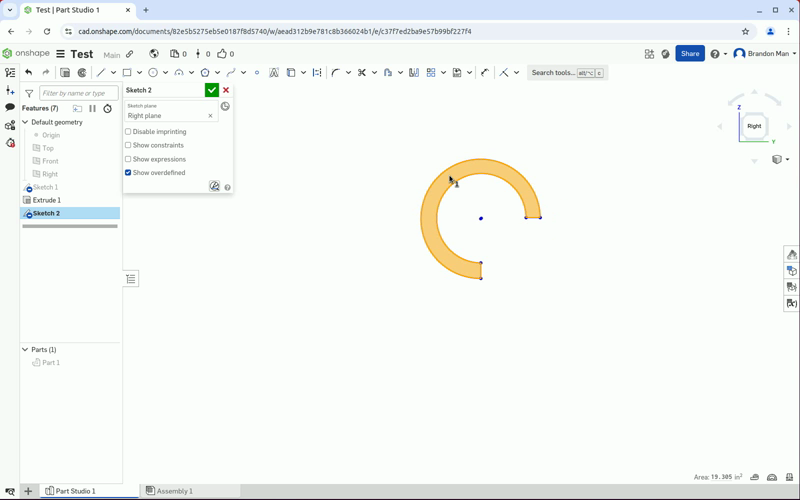
scroll(-6)
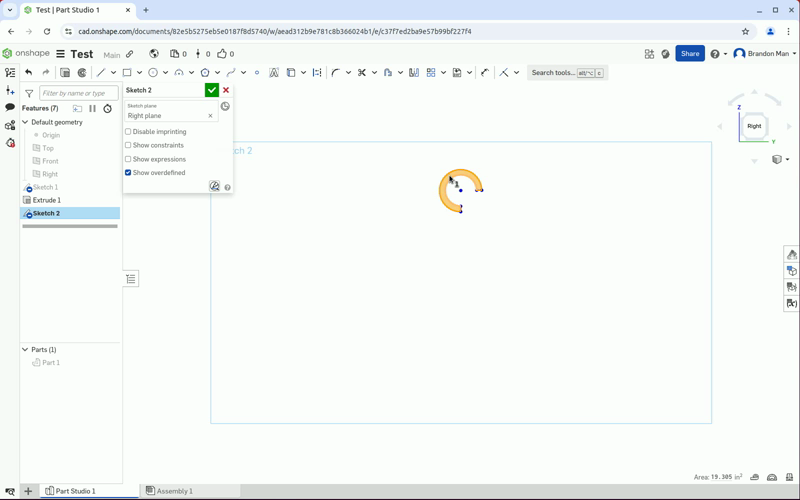
mouse_move(73, 352)
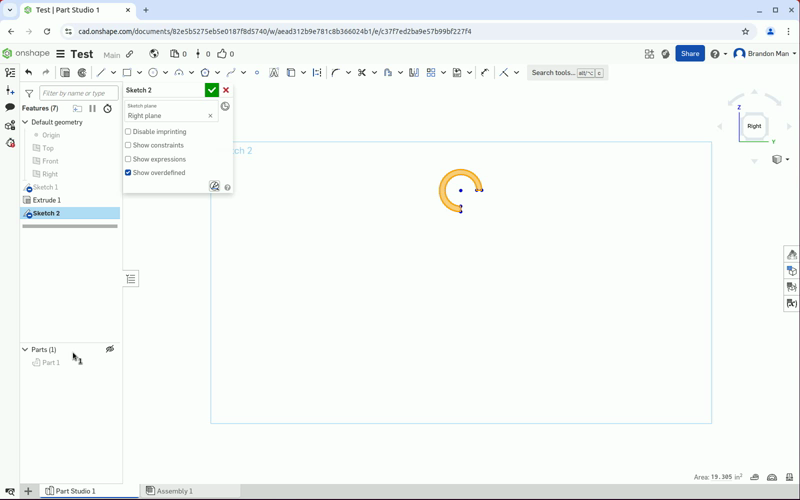
key(shift+y)
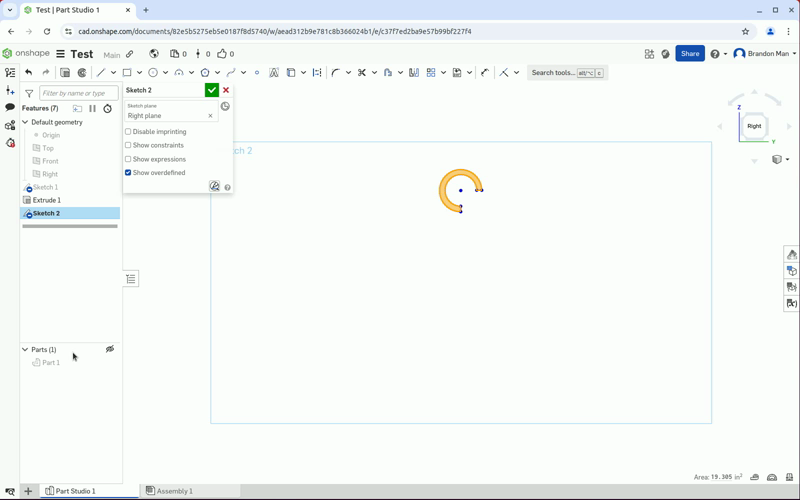
key(shift+e)
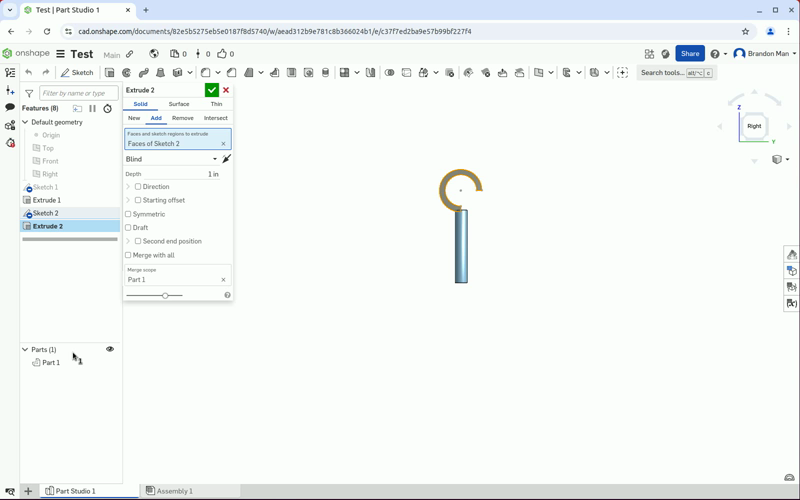
mouse_move(143, 106)
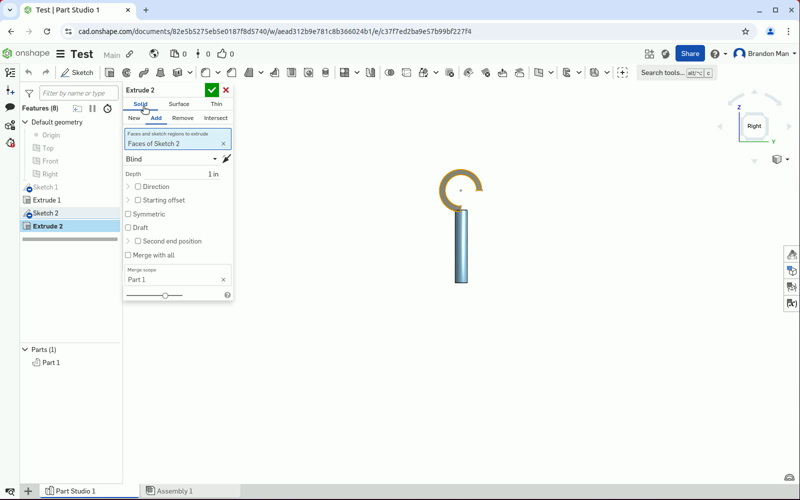
click(143, 106)
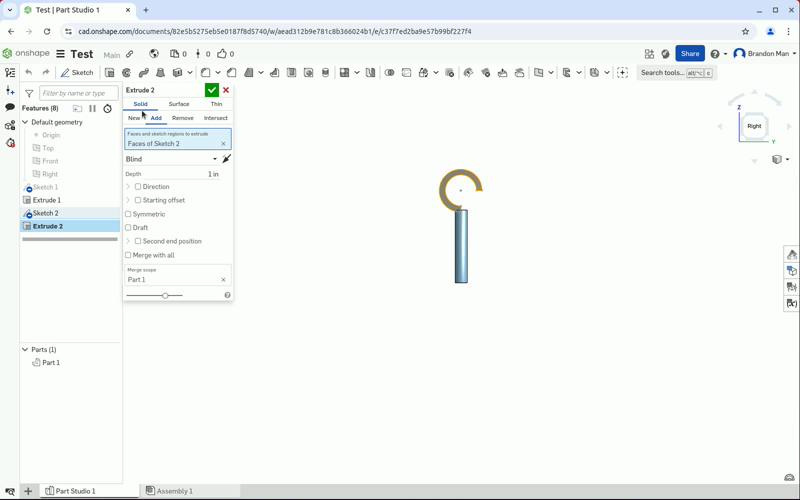
mouse_move(137, 120)
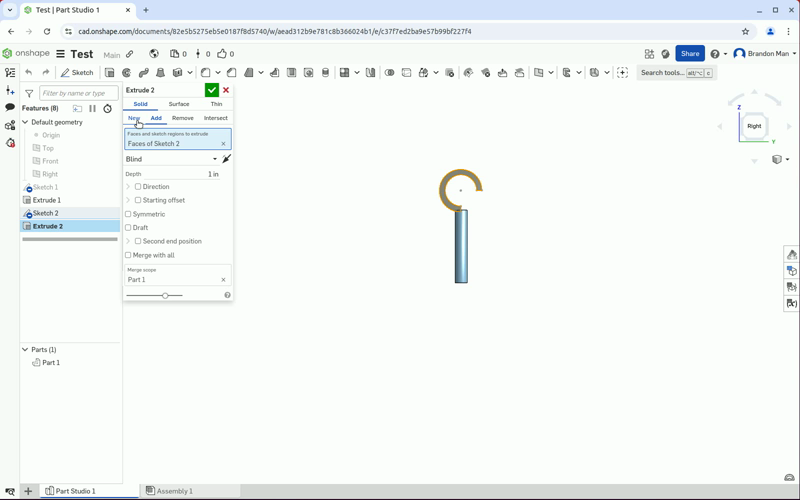
click(137, 120)
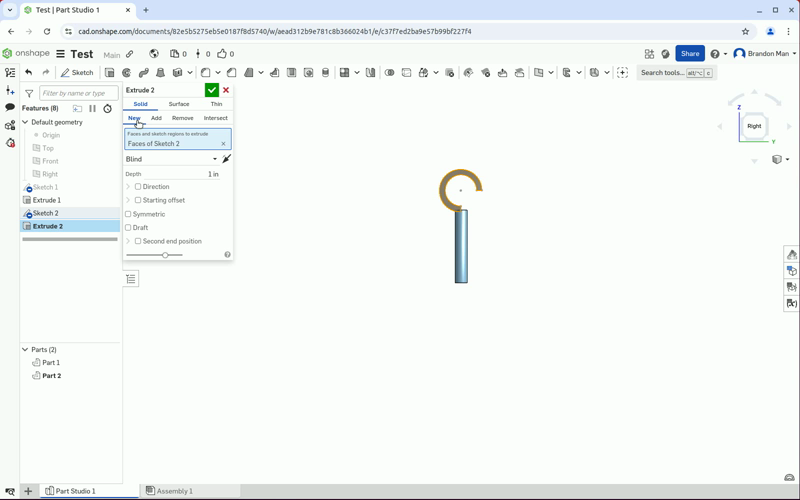
key(tab, 4)
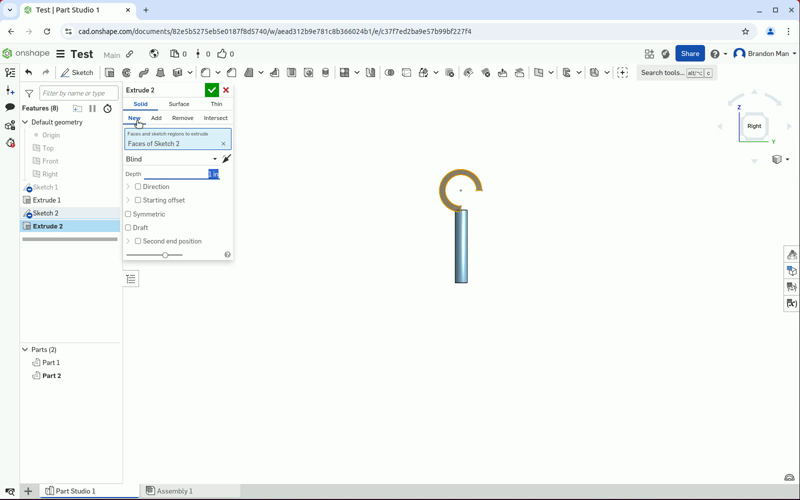
text(1.926)
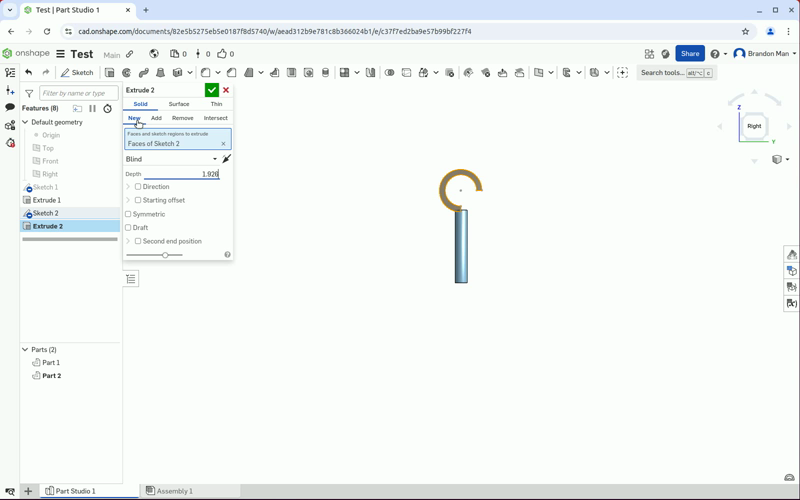
key(tab, 3)
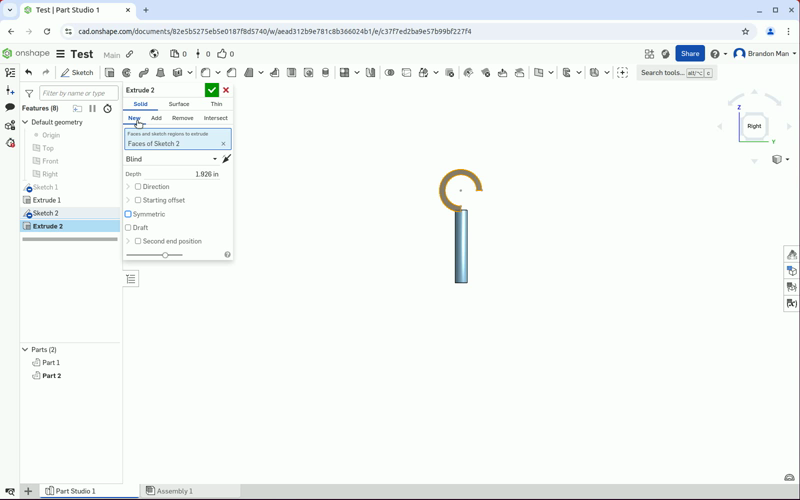
key(space)
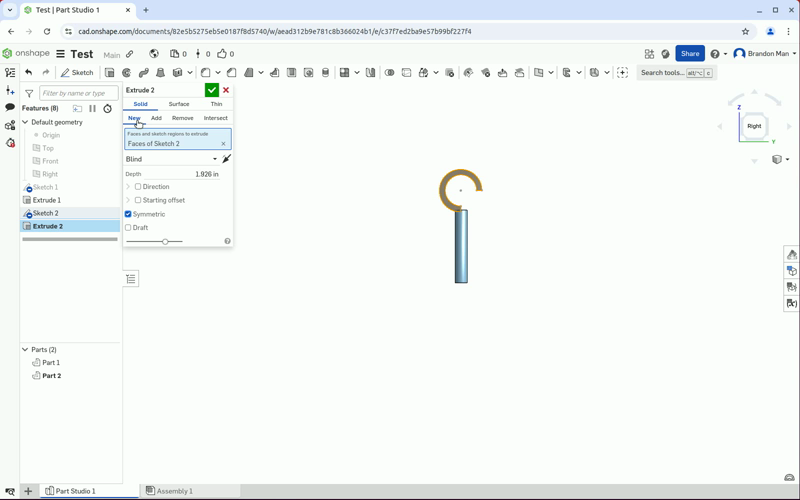
key(enter)
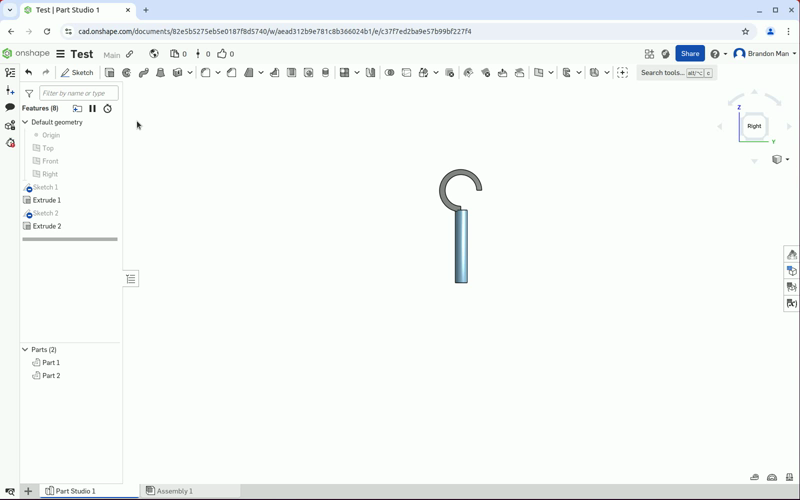
key(shift+h)
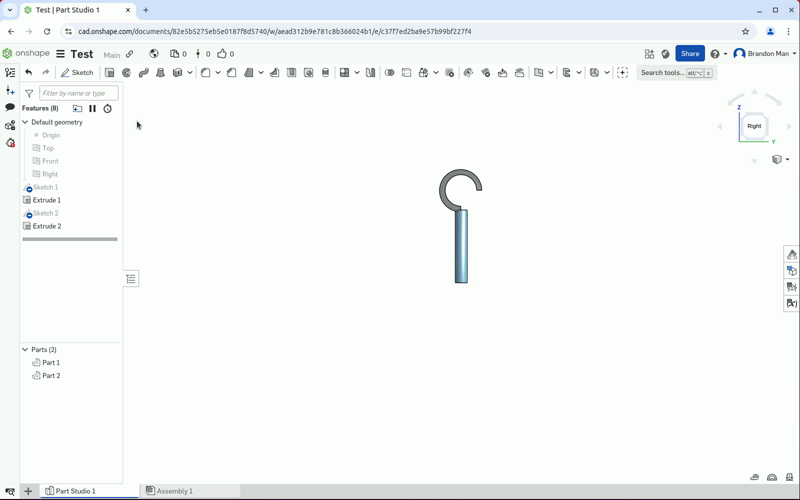
key(shift+h)
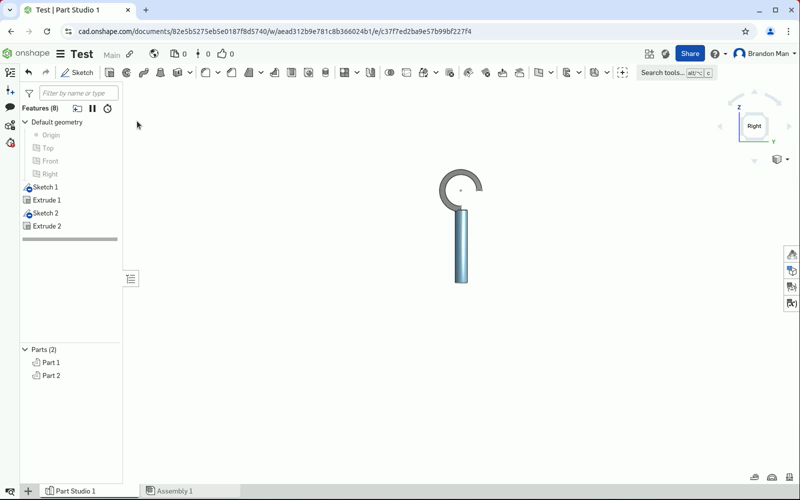
key(shift+7)
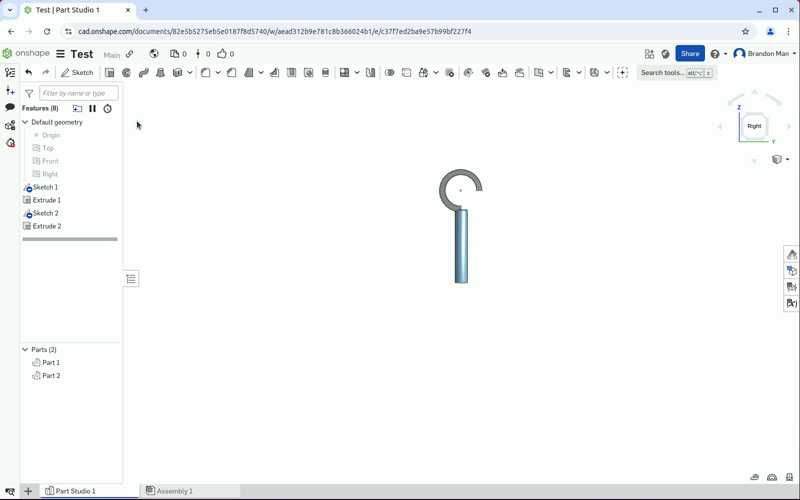
key(right, 2)
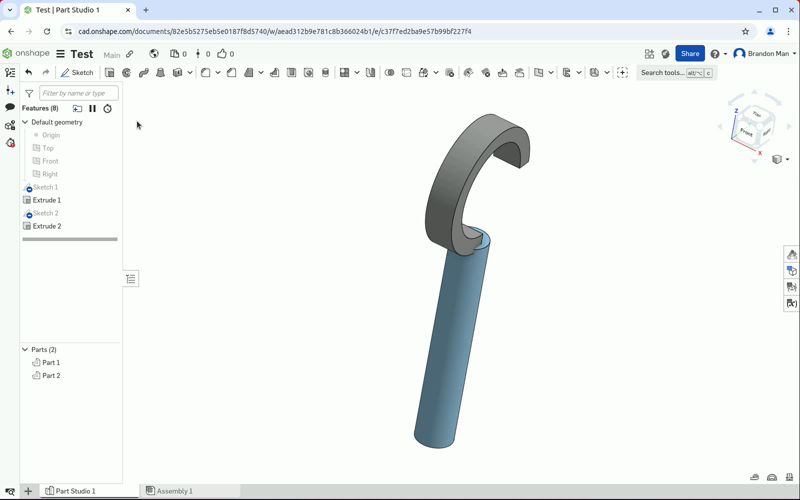
key(down, 2)
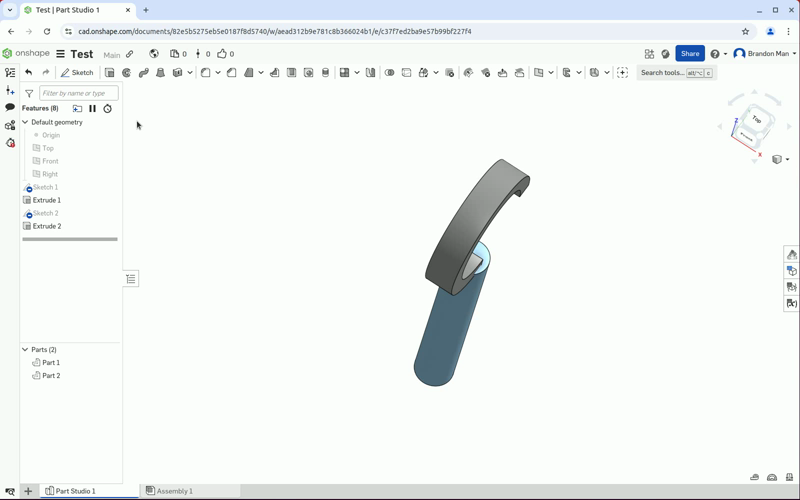
key(up, 2)
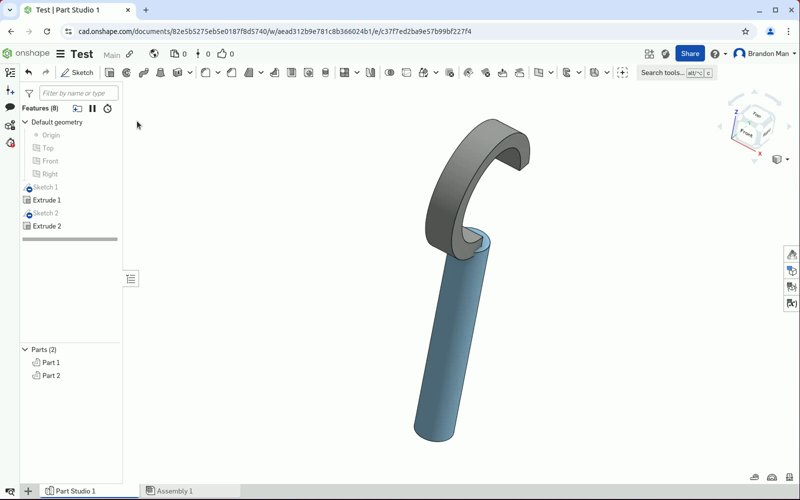
key(left, 2)
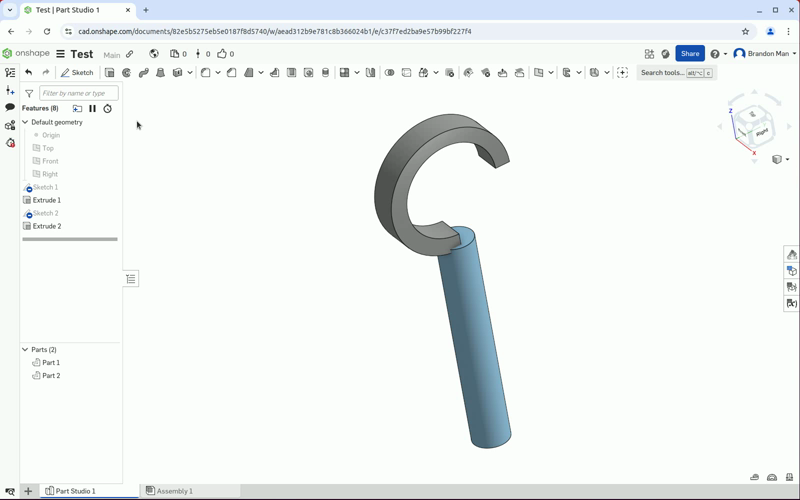
mouse_move(73, 189)
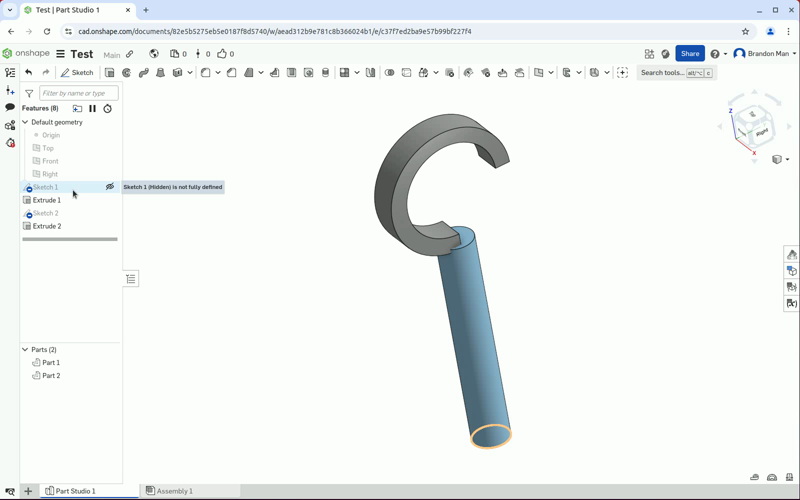
click(73, 189)